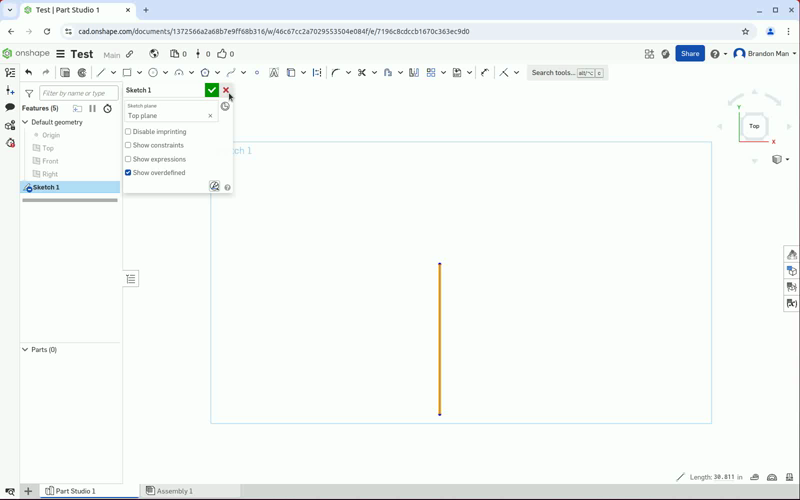
key(shift+h)
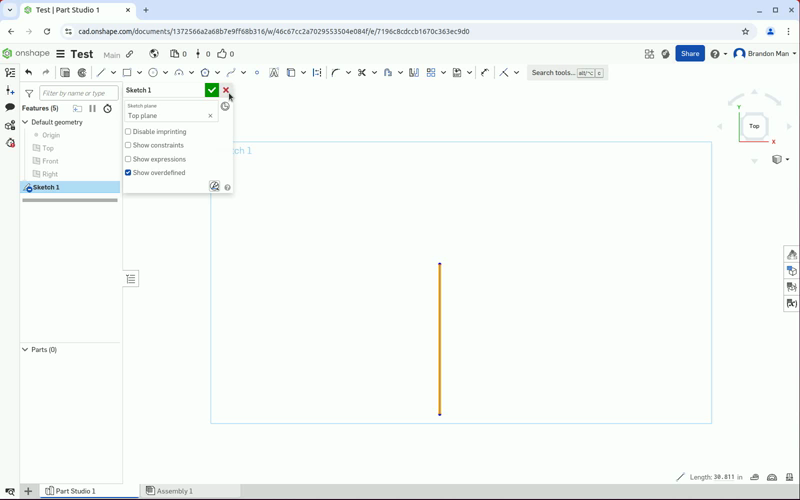
key(shift+s)
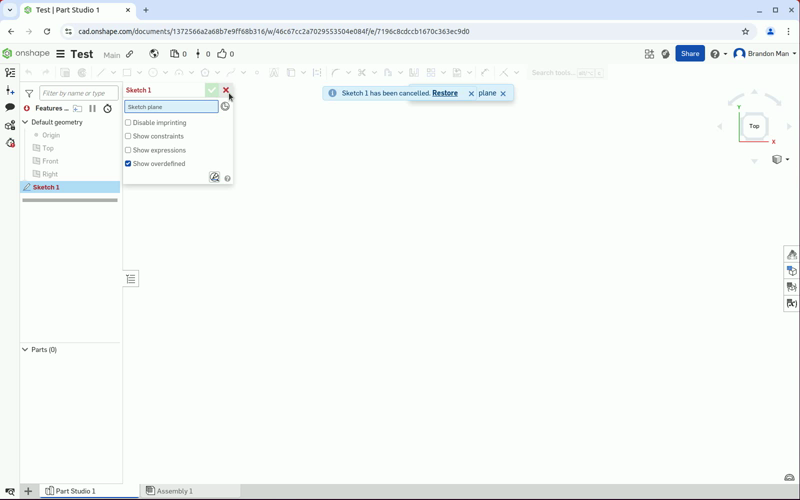
mouse_move(73, 150)
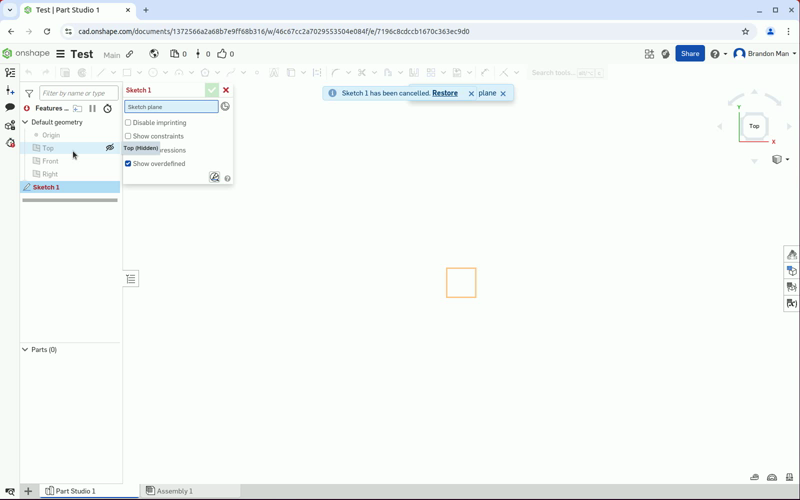
click(73, 150)
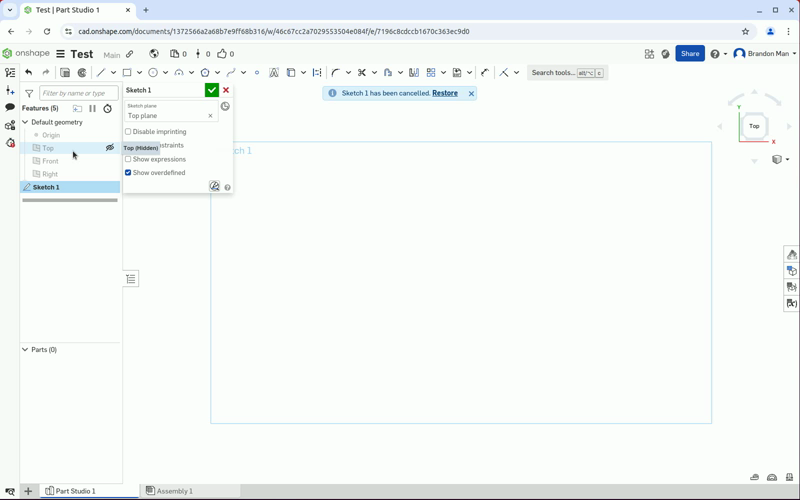
mouse_move(73, 352)
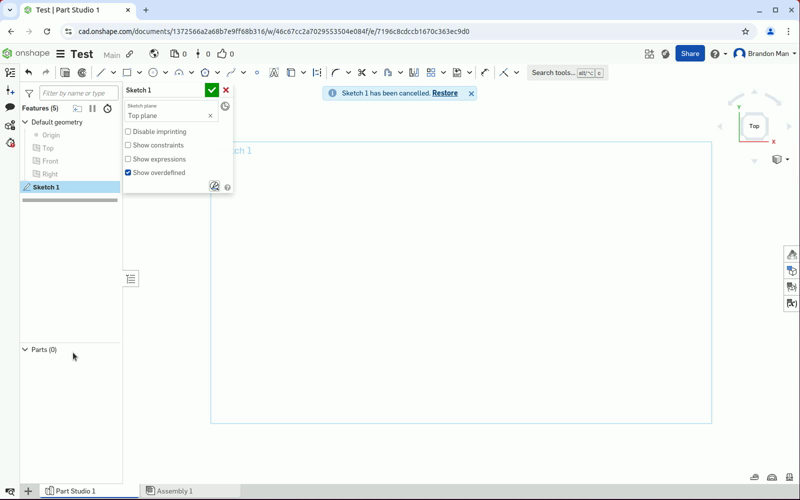
key(y)
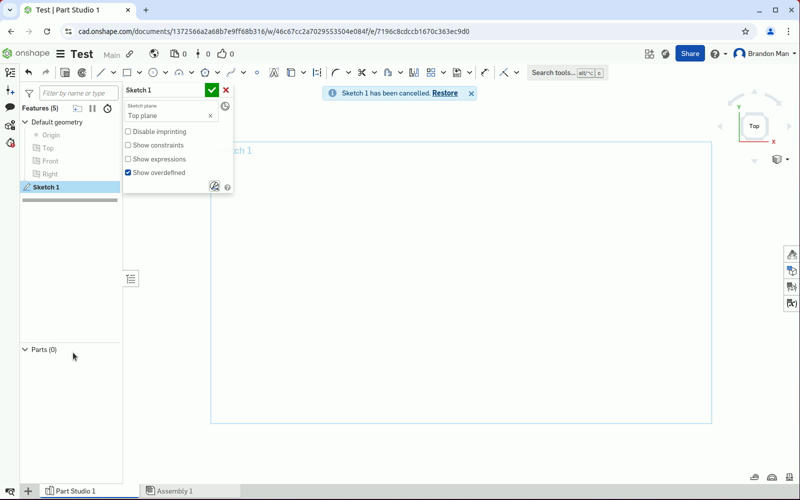
key(l)
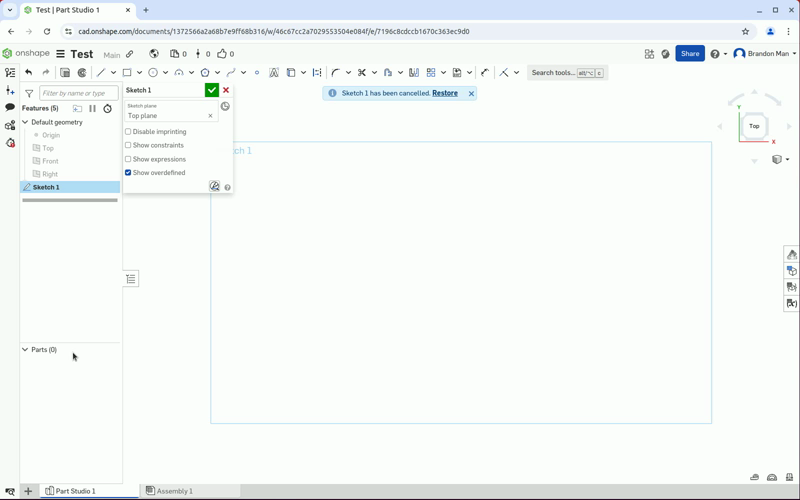
key_down(shift)
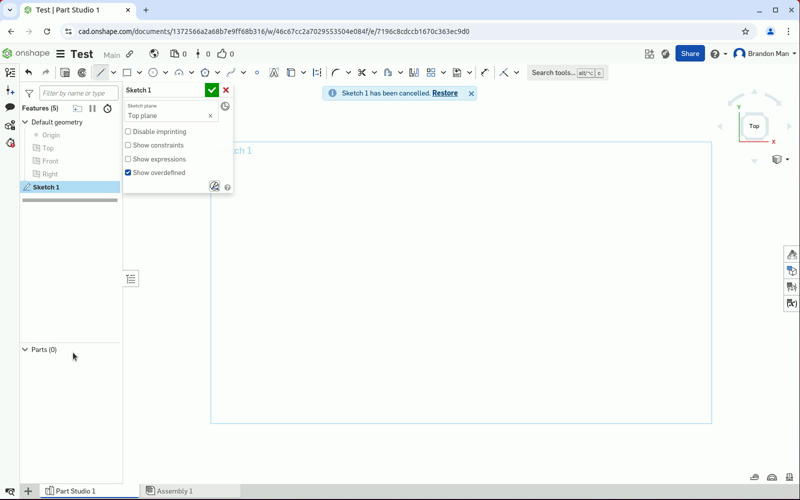
mouse_move(366, 395)
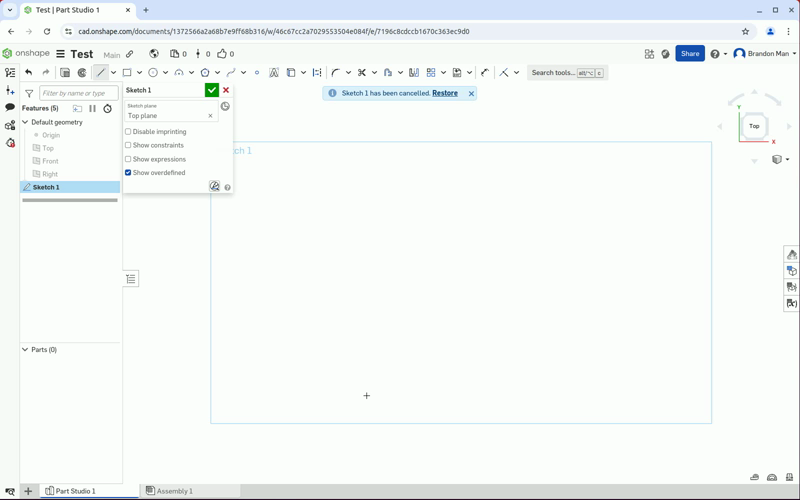
click(366, 395)
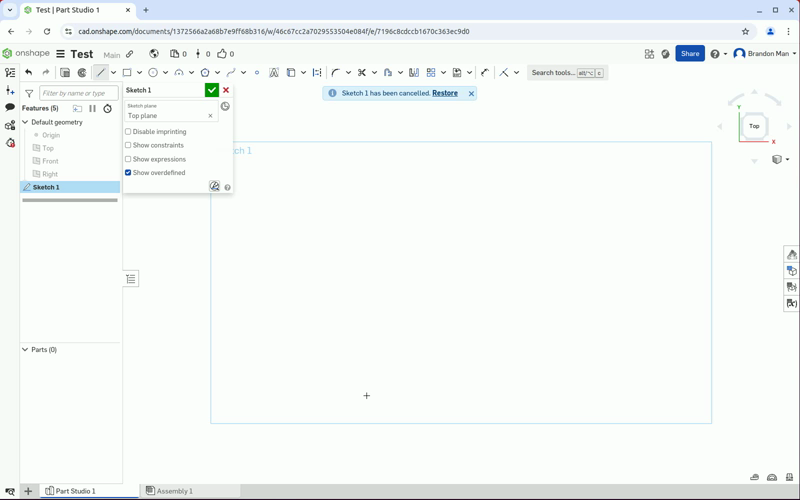
key_up(shift)
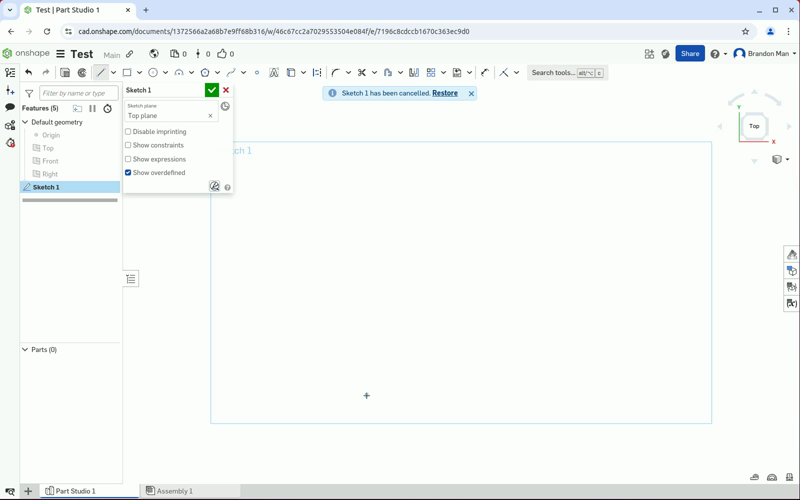
key_down(shift)
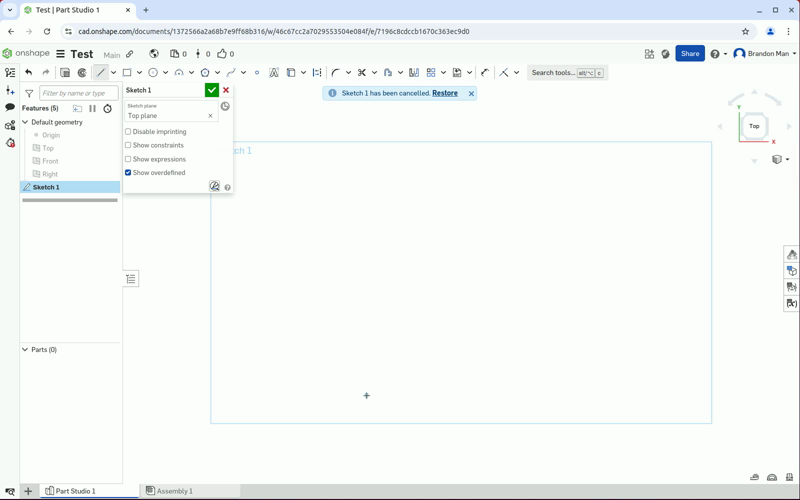
mouse_move(396, 395)
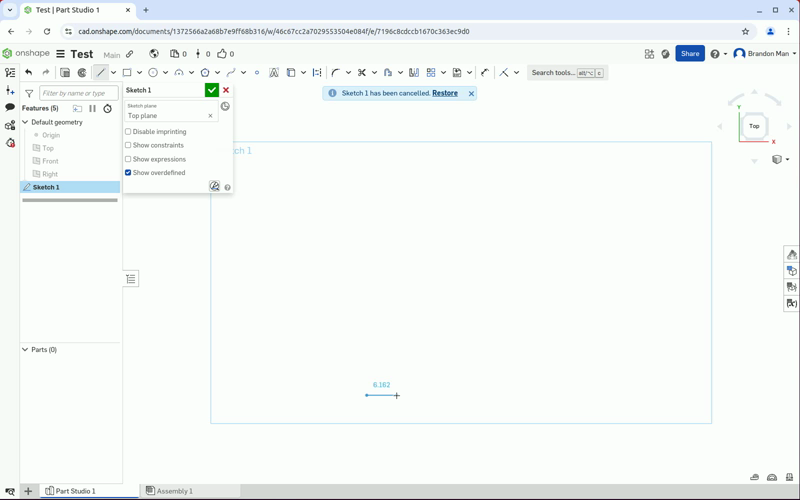
mouse_move(386, 395)
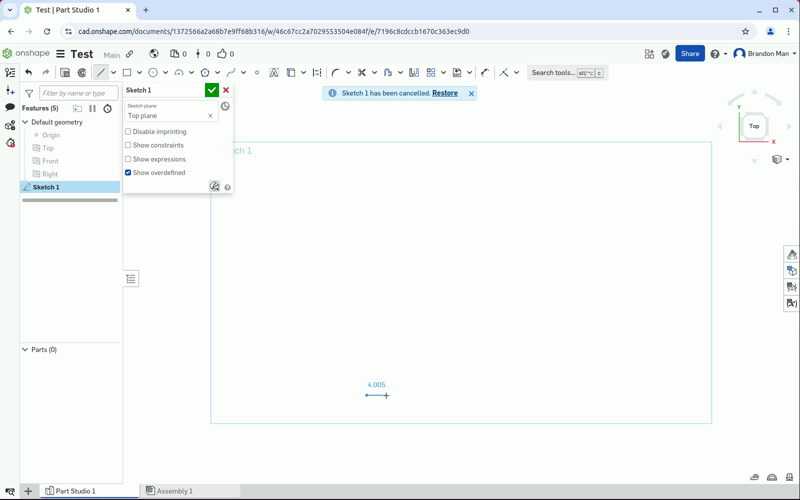
click(386, 395)
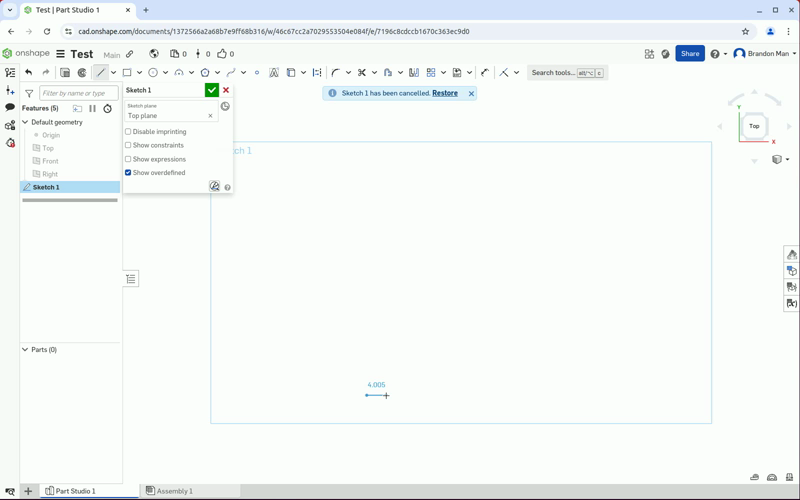
key_up(shift)
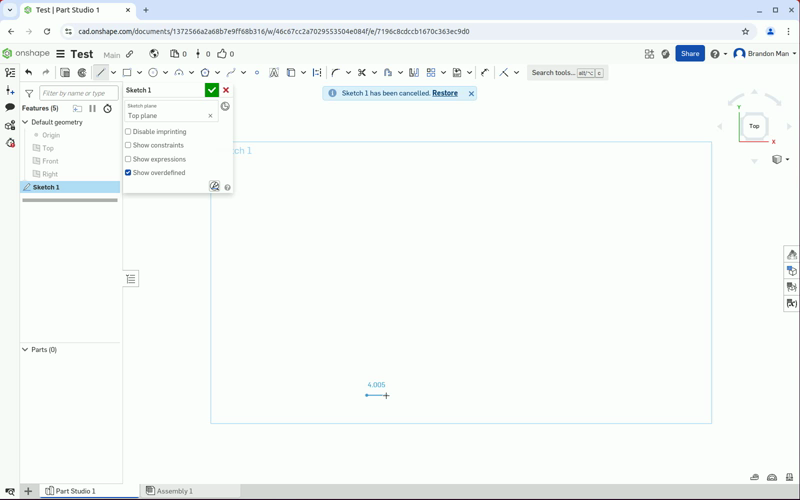
key_down(shift)
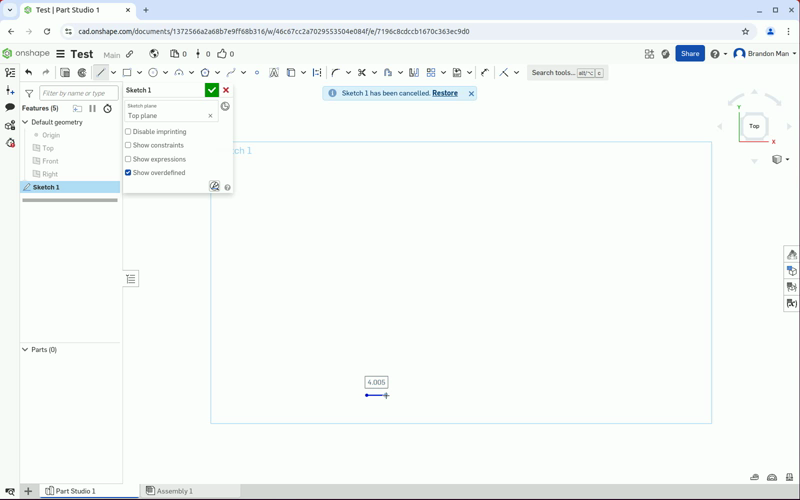
mouse_move(386, 209)
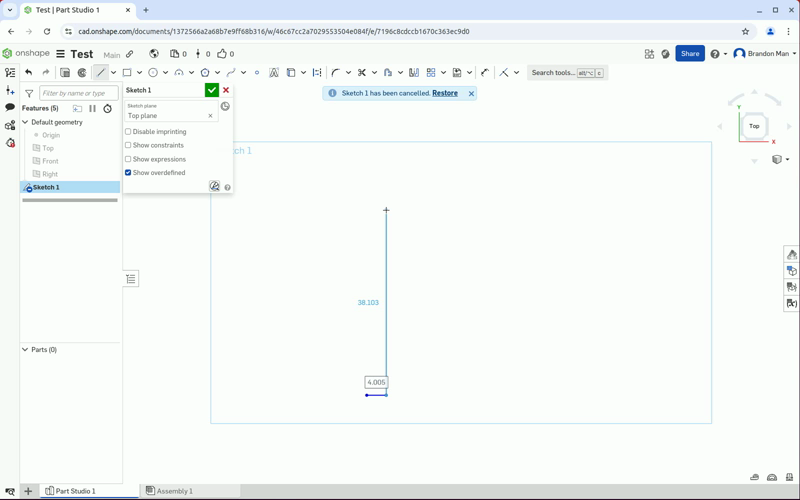
click(386, 209)
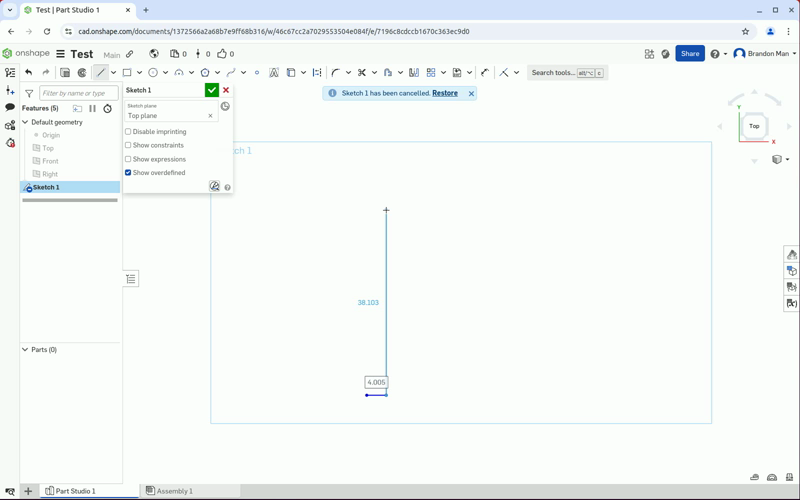
key_up(shift)
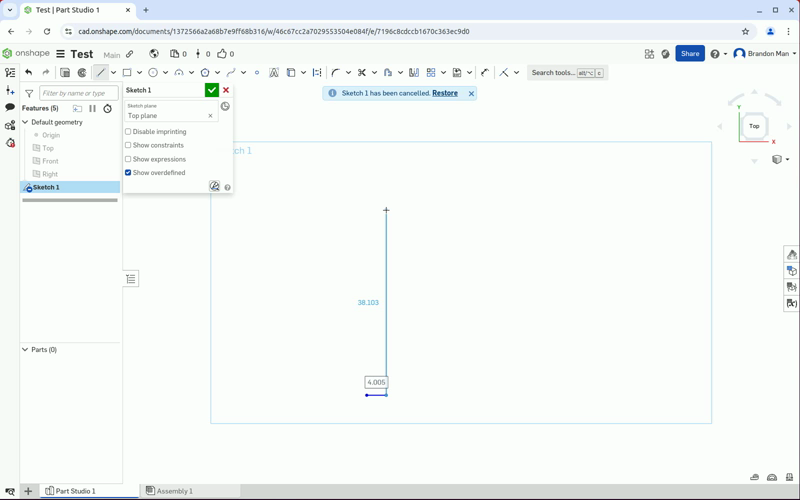
key_down(shift)
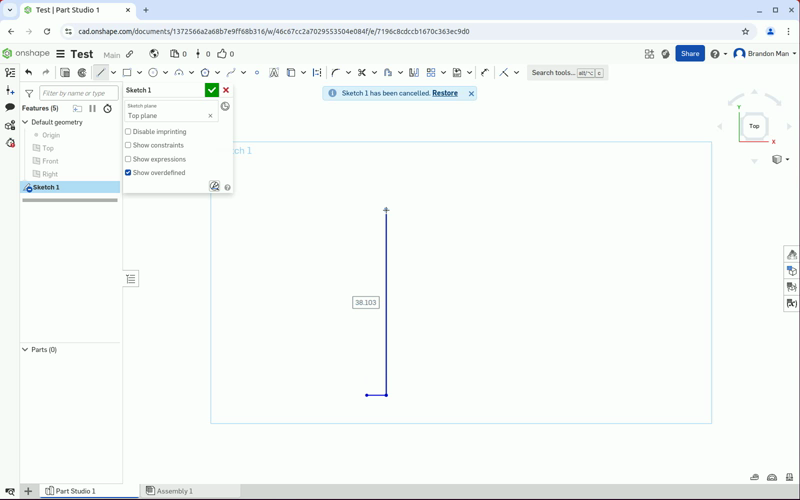
mouse_move(572, 209)
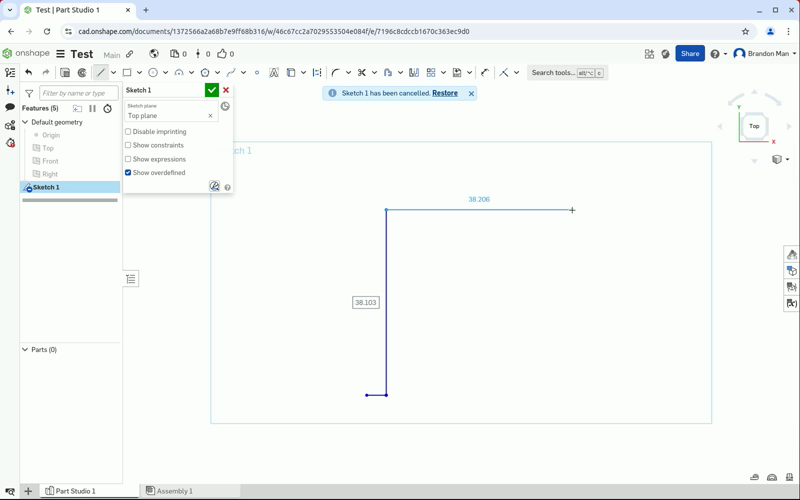
click(572, 209)
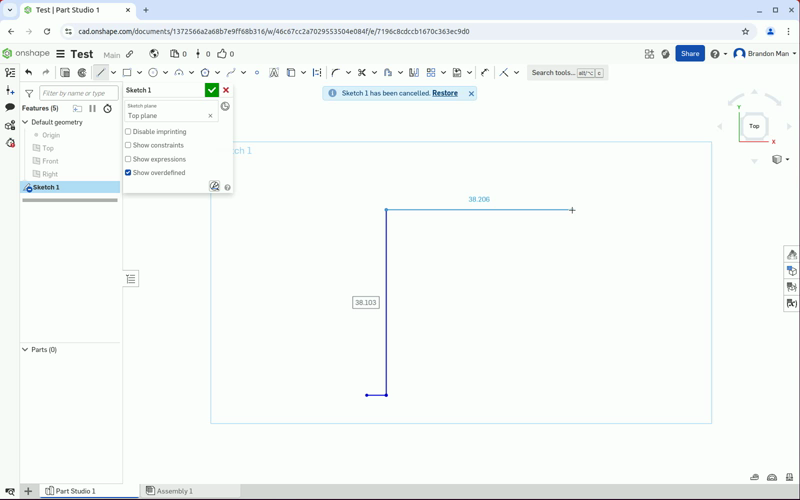
key_up(shift)
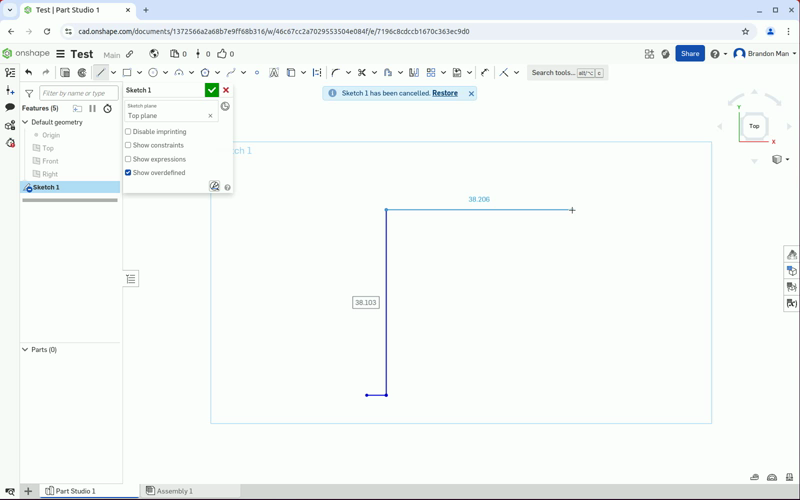
key_down(shift)
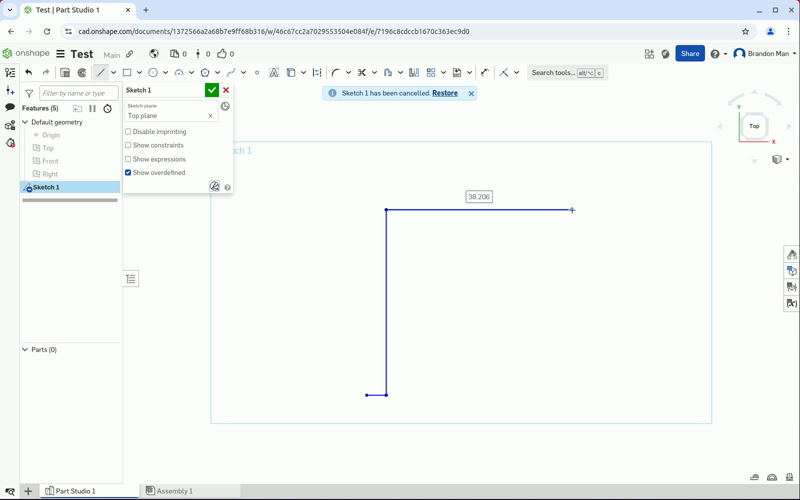
mouse_move(589, 209)
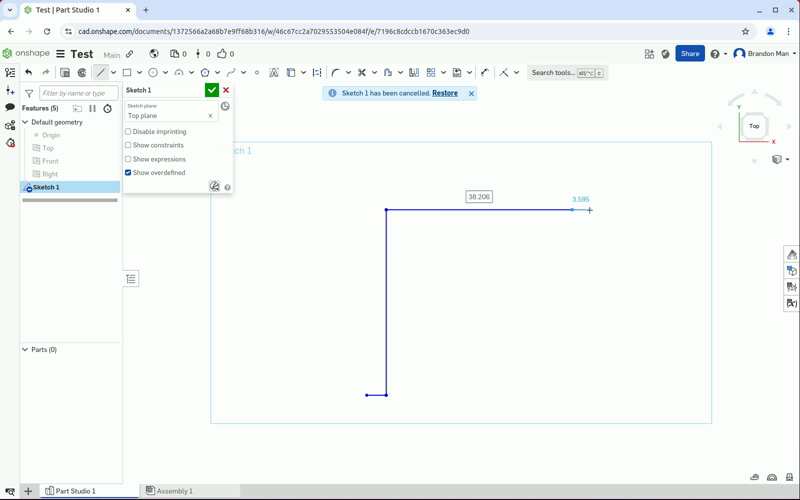
mouse_move(572, 190)
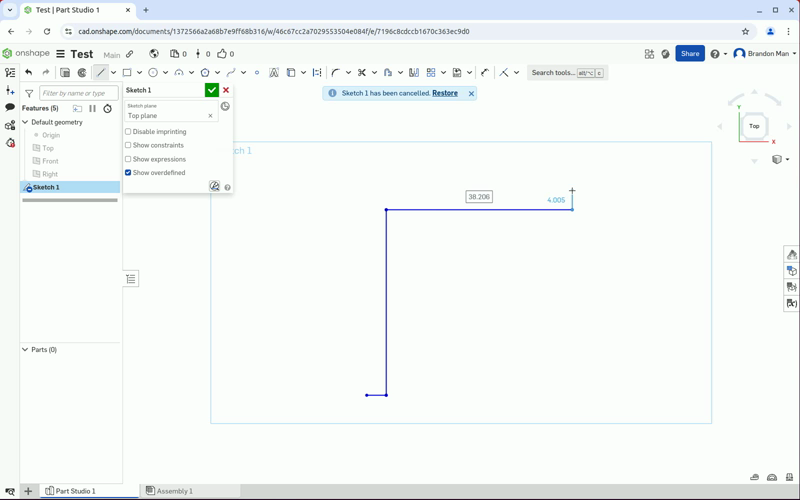
click(572, 190)
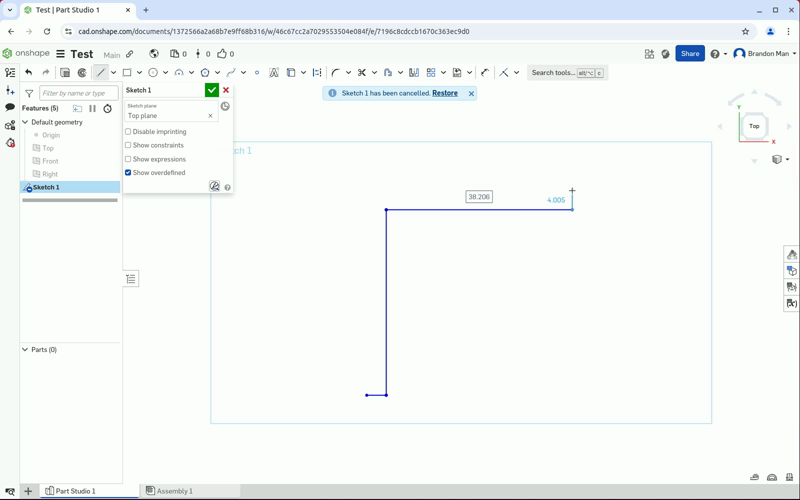
key_up(shift)
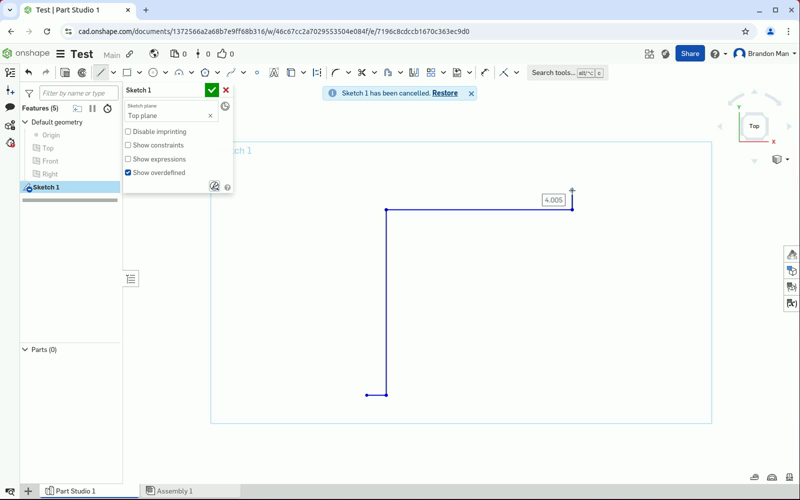
key_down(shift)
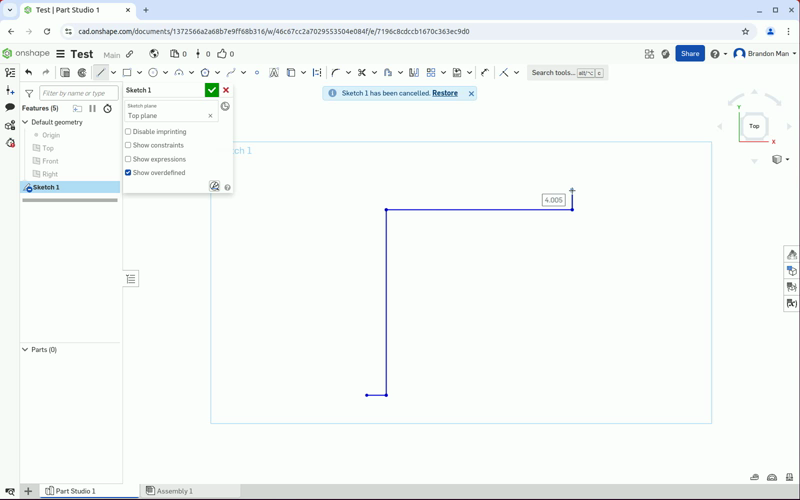
mouse_move(366, 190)
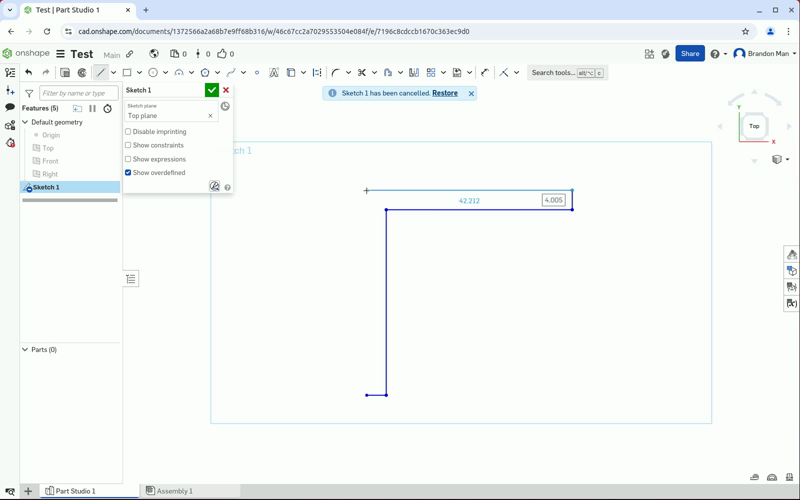
click(366, 190)
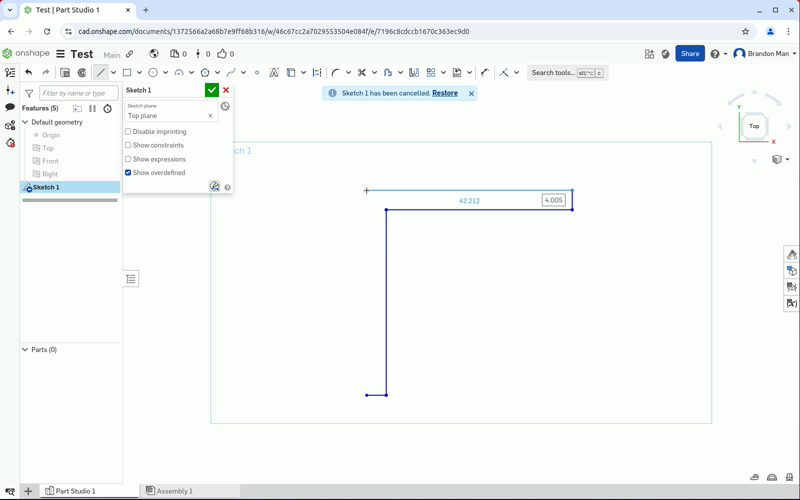
key_up(shift)
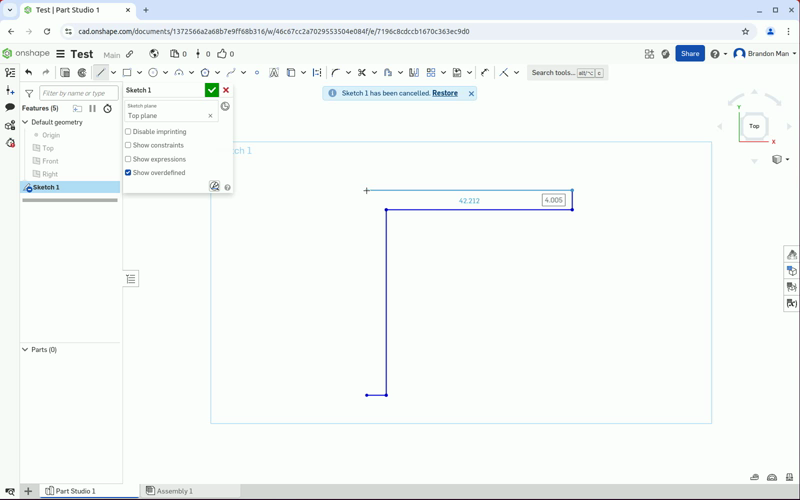
key_down(shift)
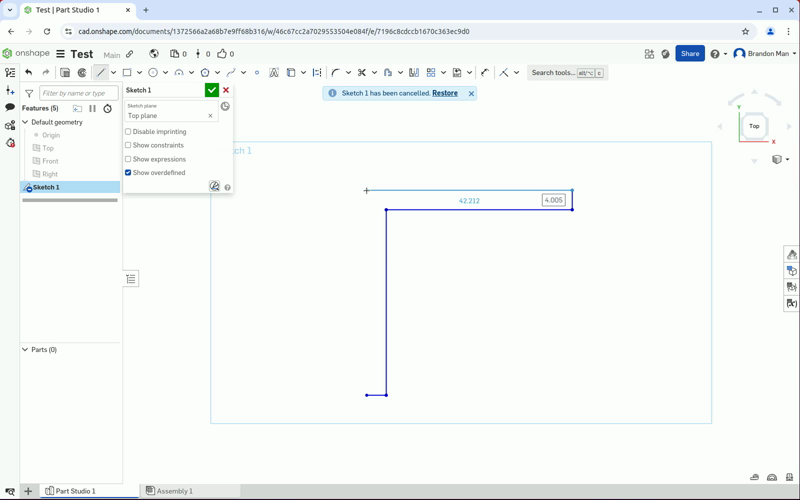
mouse_move(366, 395)
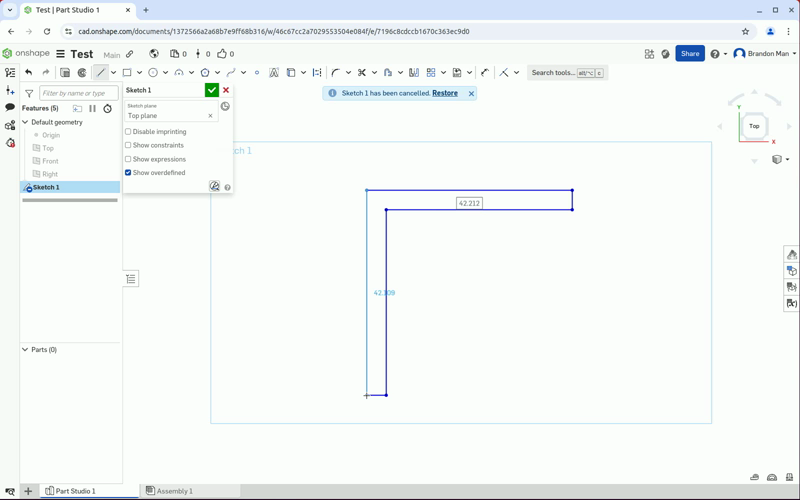
key_up(shift)
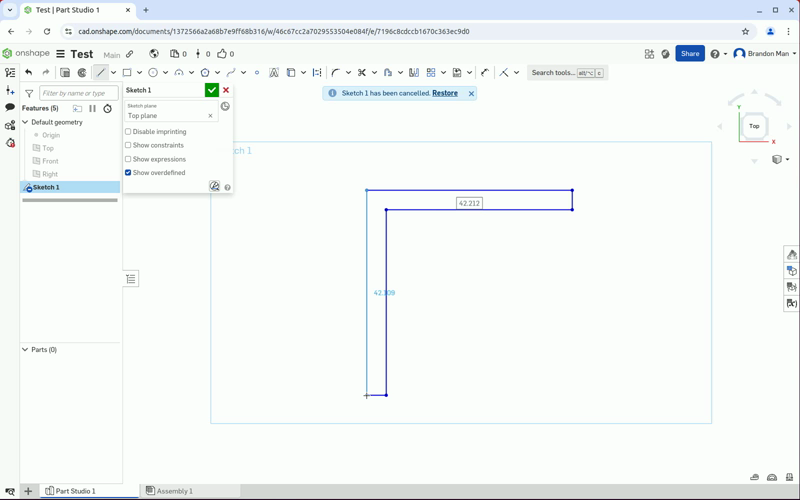
click(366, 395)
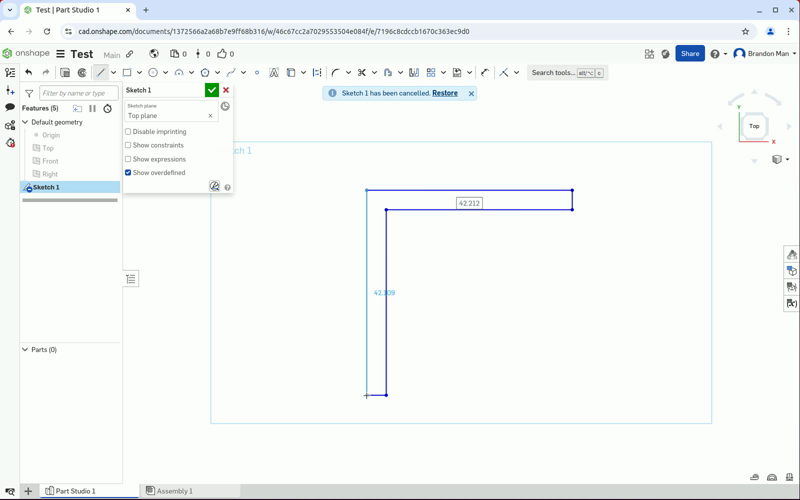
key(esc)
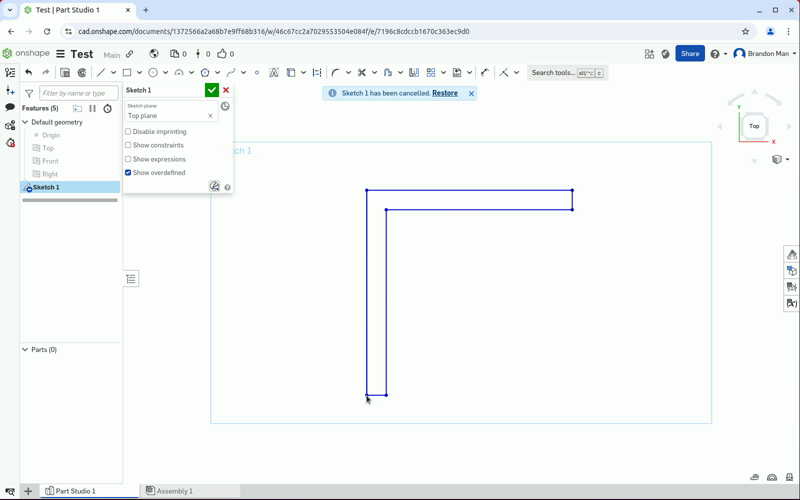
mouse_move(395, 197)
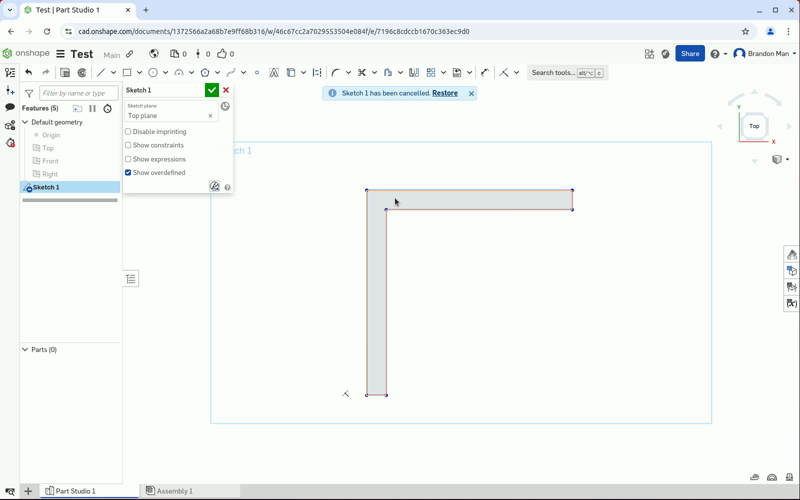
click(395, 197)
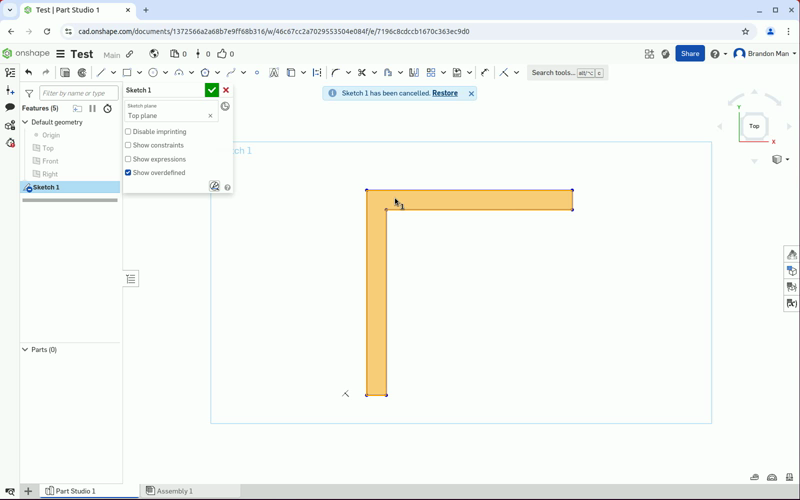
mouse_move(73, 352)
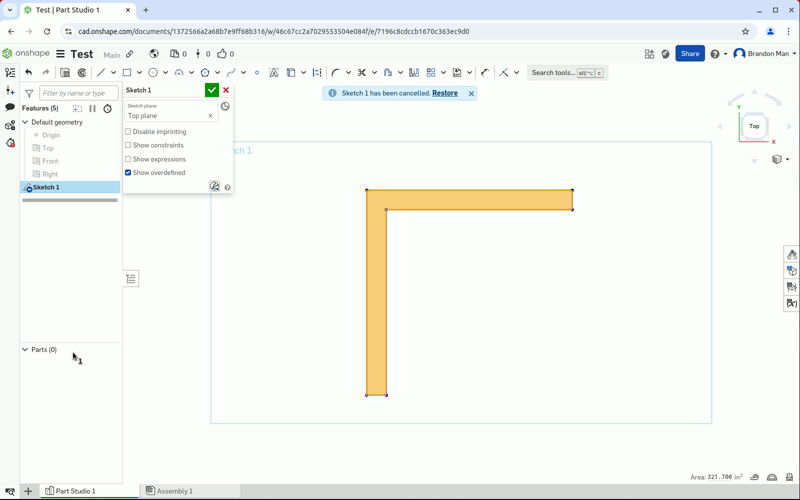
key(shift+y)
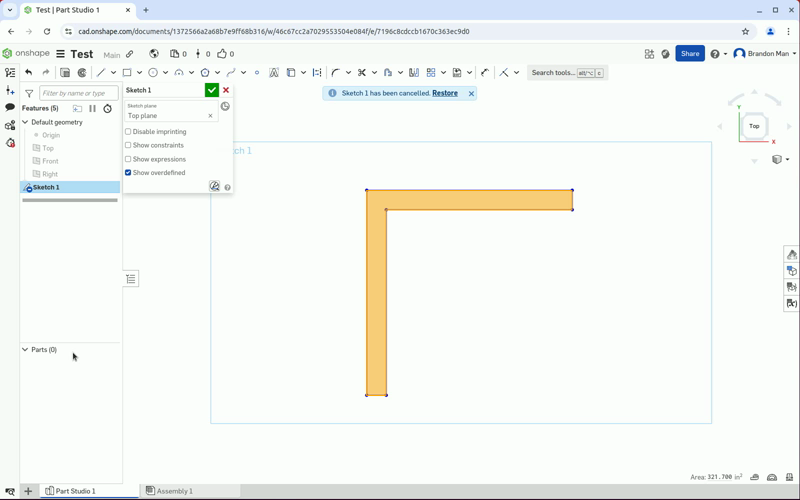
key(shift+e)
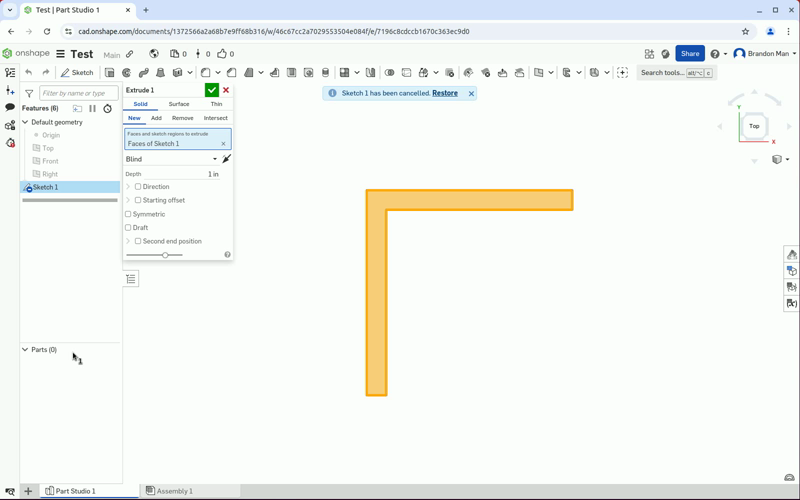
mouse_move(143, 106)
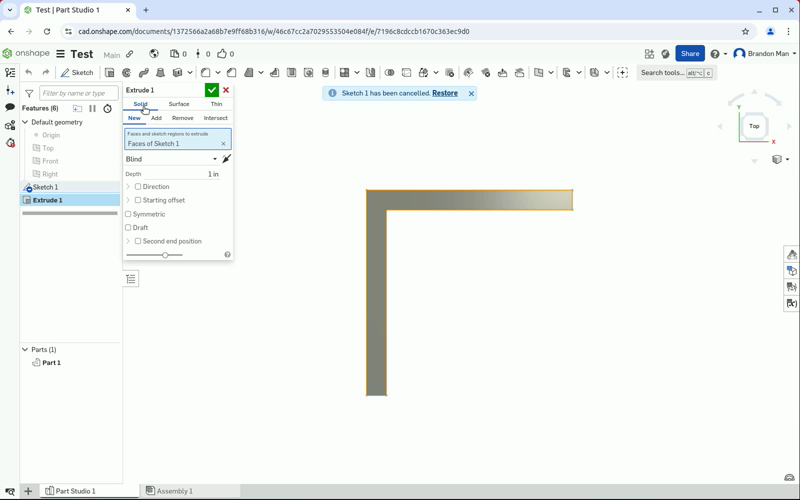
click(143, 106)
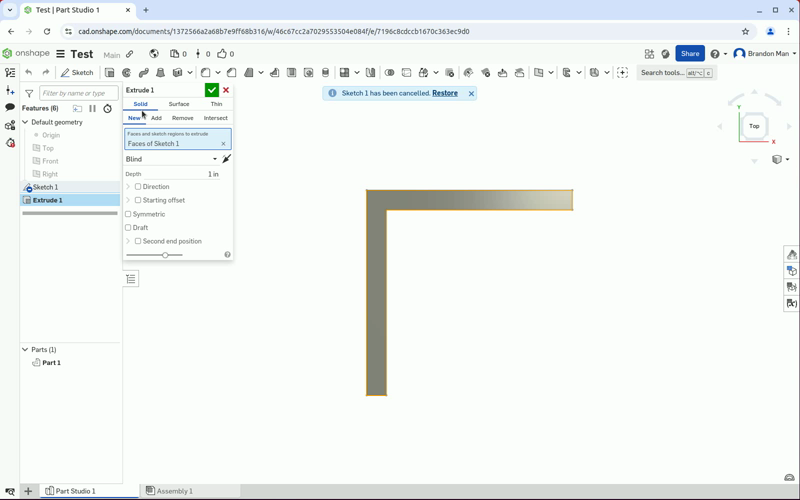
mouse_move(137, 120)
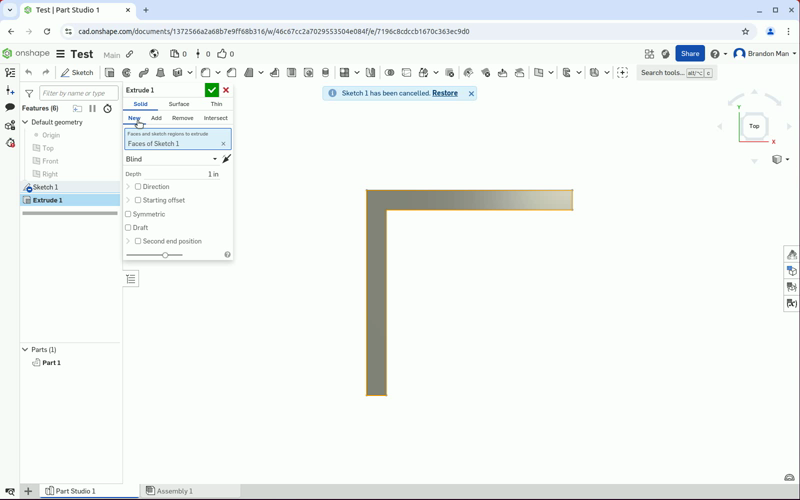
click(137, 120)
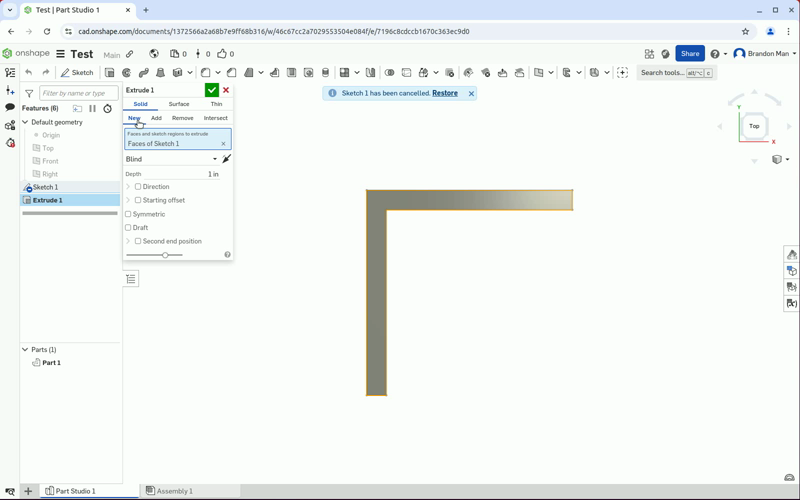
key(tab, 4)
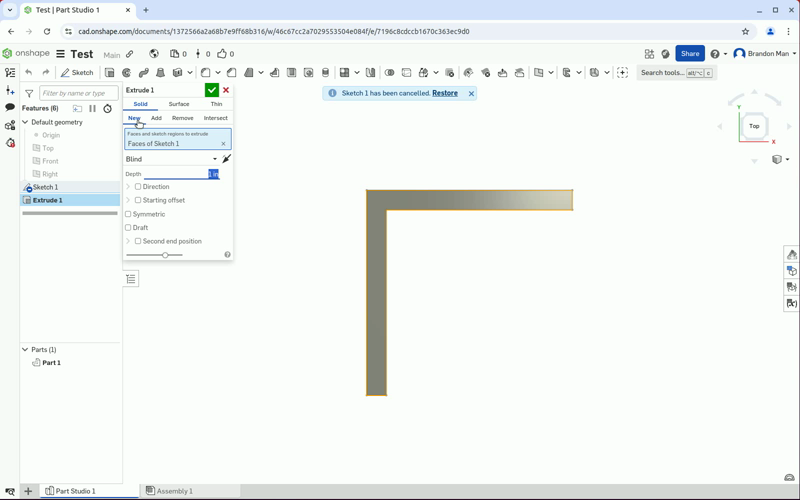
text(7.703)
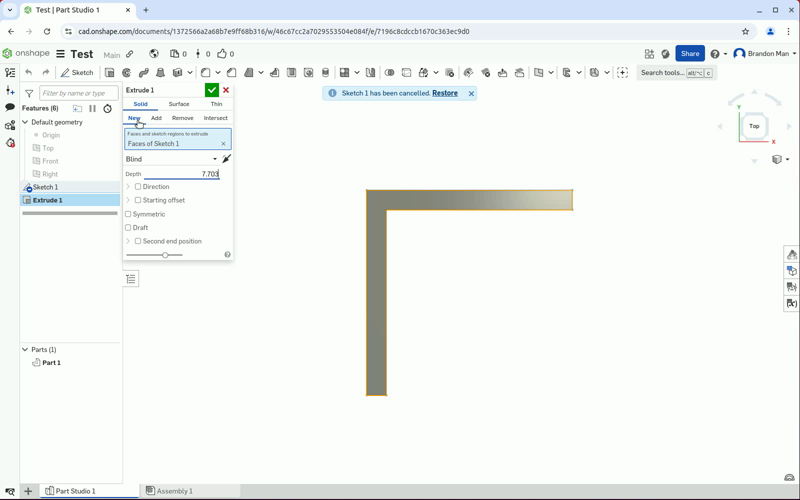
key(enter)
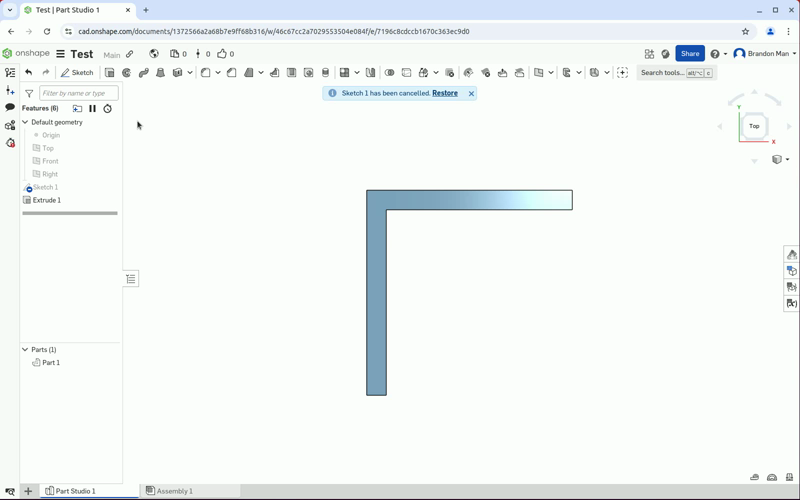
key(shift+h)
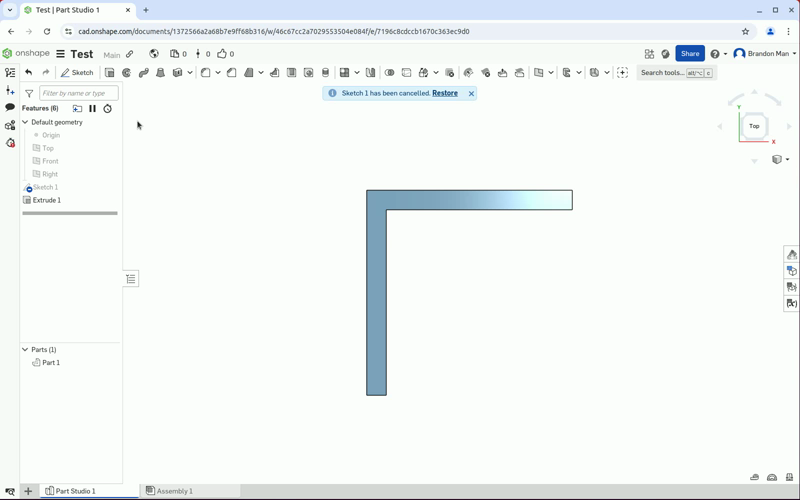
key(shift+h)
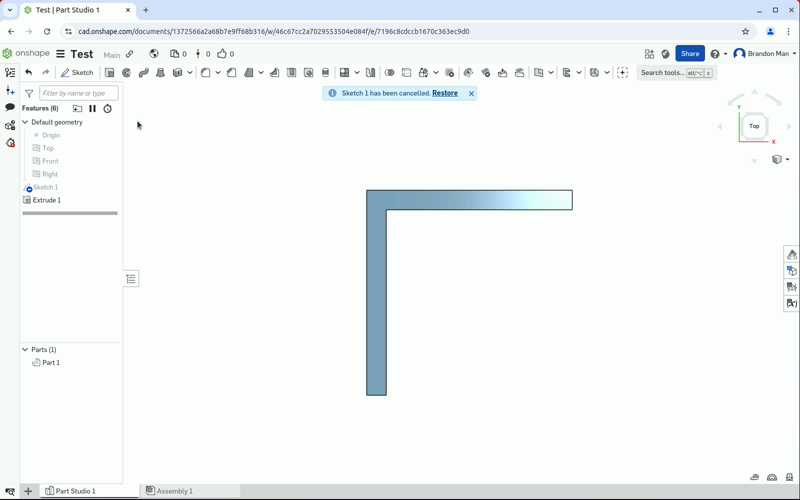
mouse_move(73, 189)
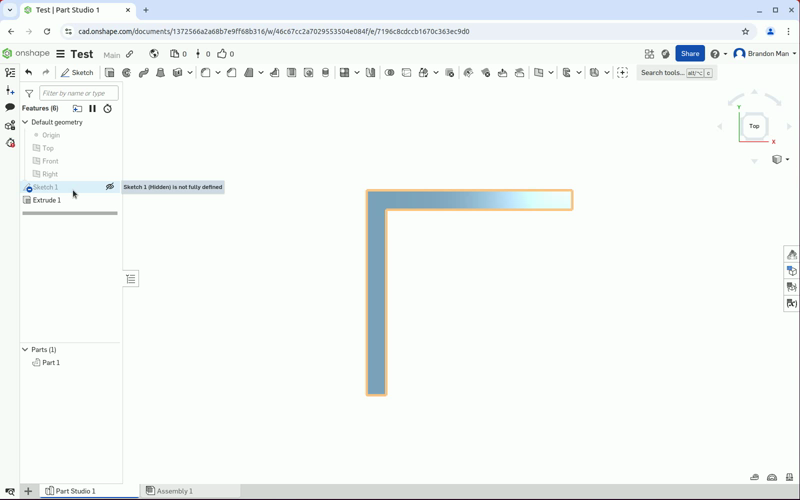
click(73, 189)
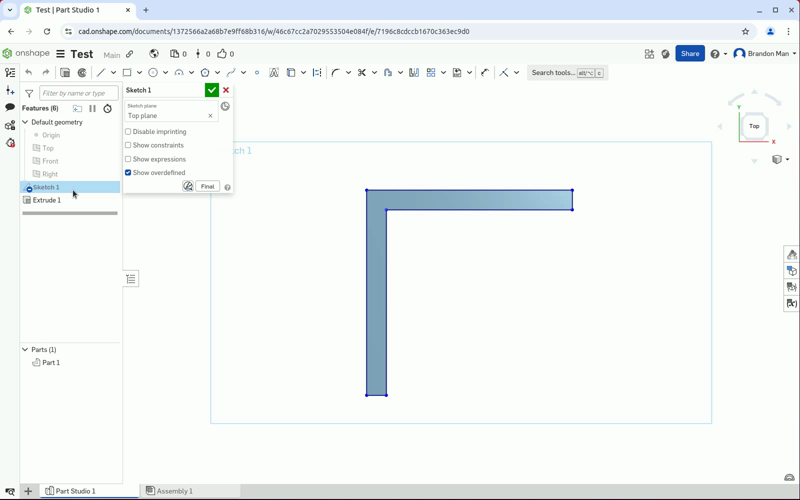
mouse_move(229, 92)
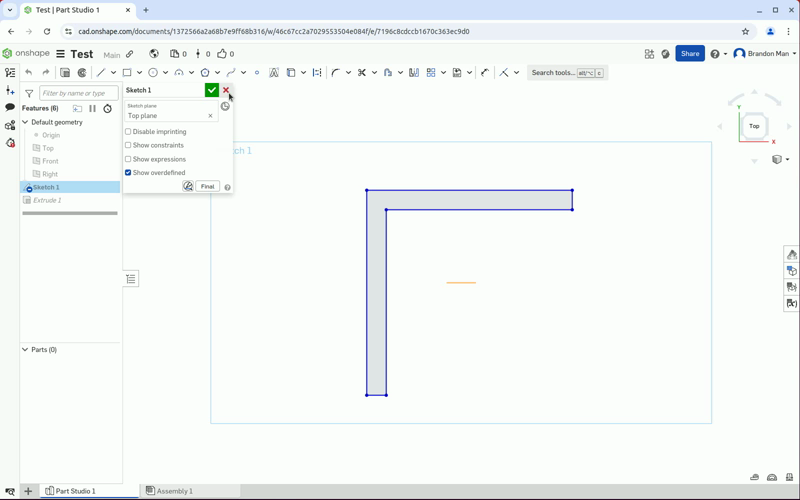
click(229, 92)
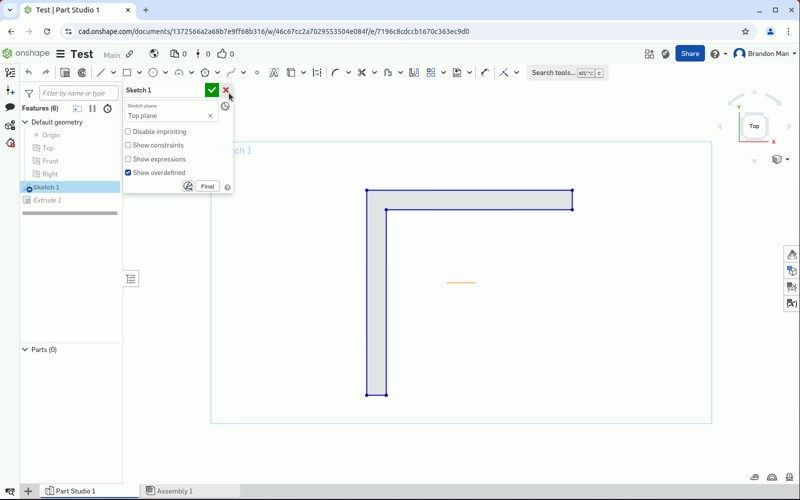
key(shift+s)
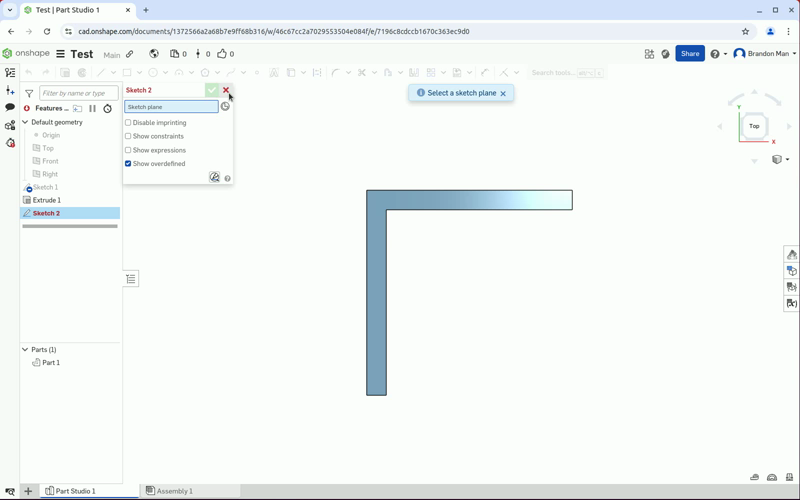
mouse_move(73, 150)
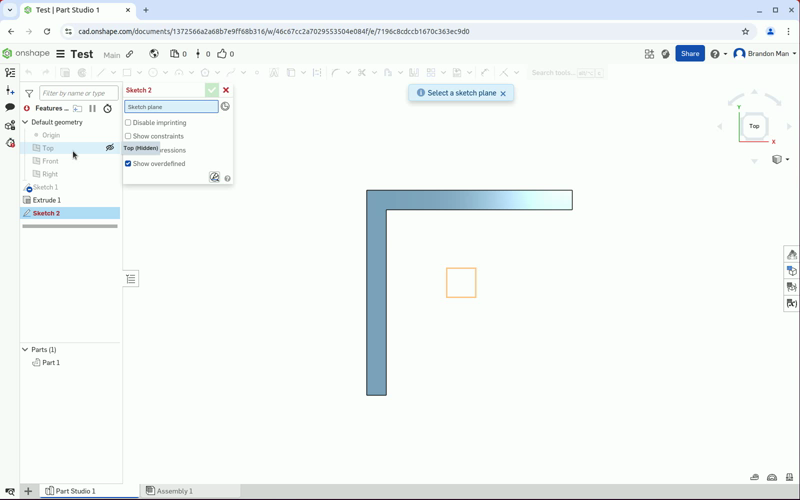
click(73, 150)
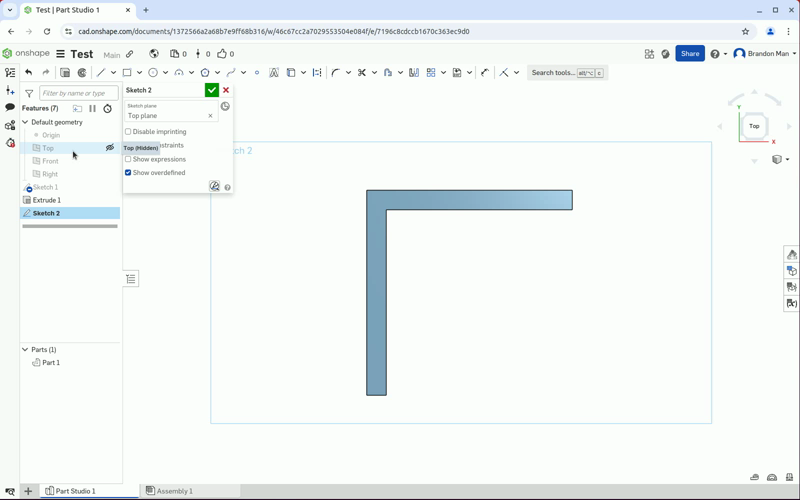
mouse_move(73, 352)
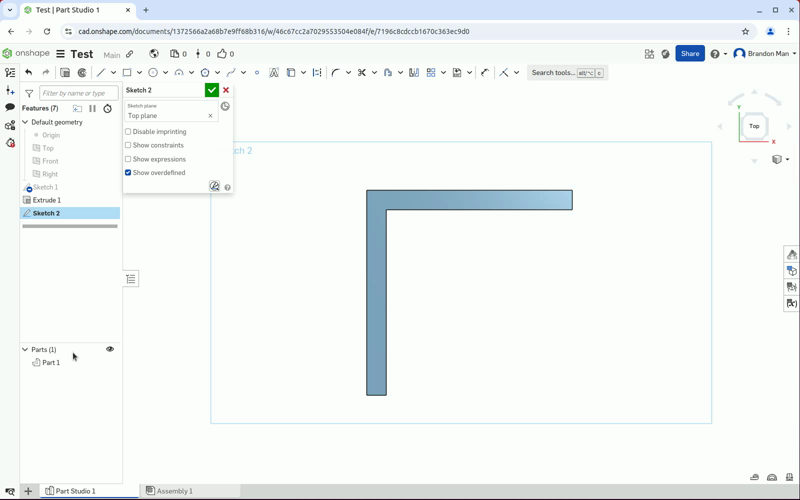
key(y)
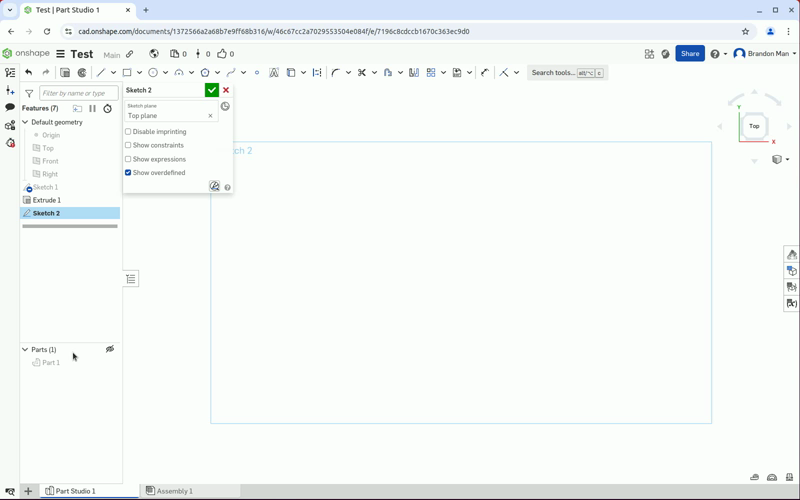
key(l)
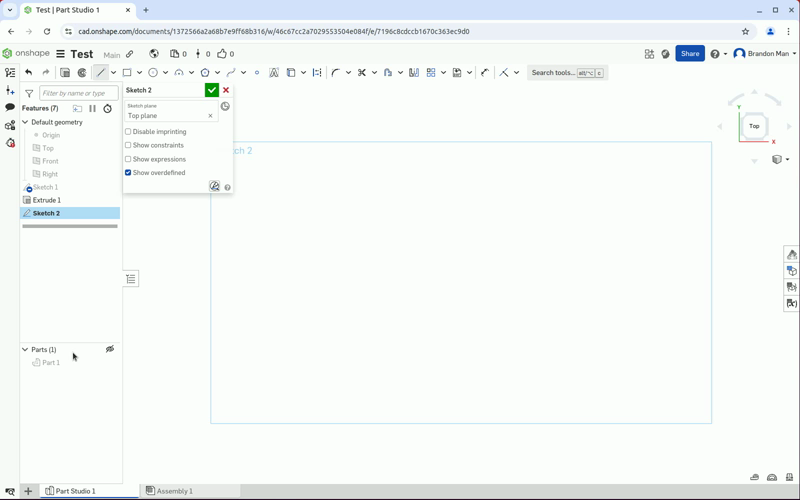
key_down(shift)
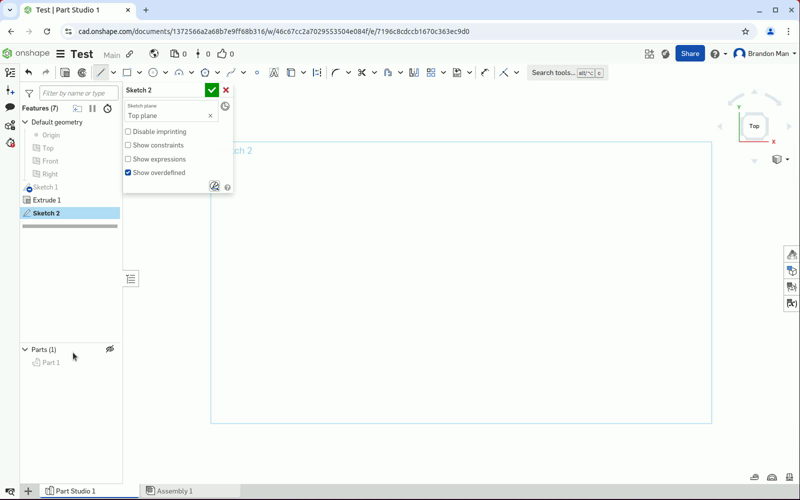
mouse_move(348, 395)
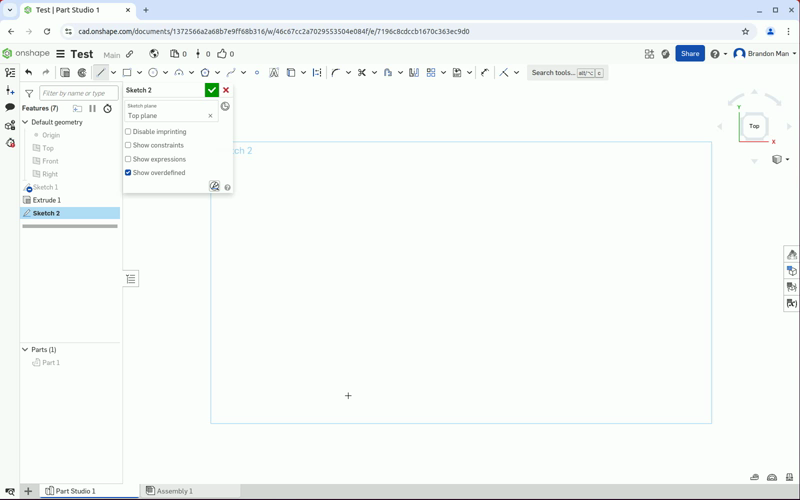
click(348, 395)
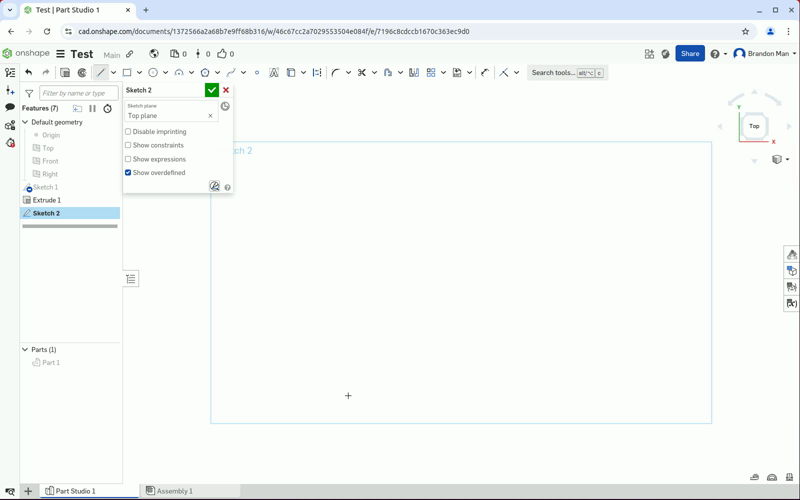
key_up(shift)
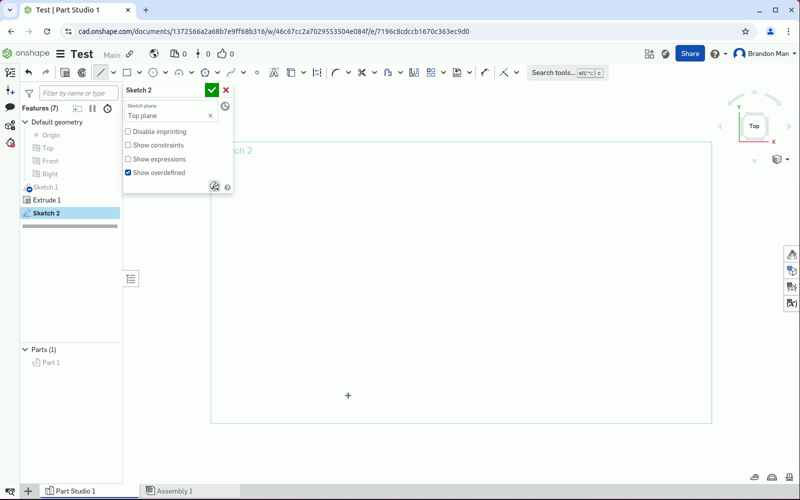
key_down(shift)
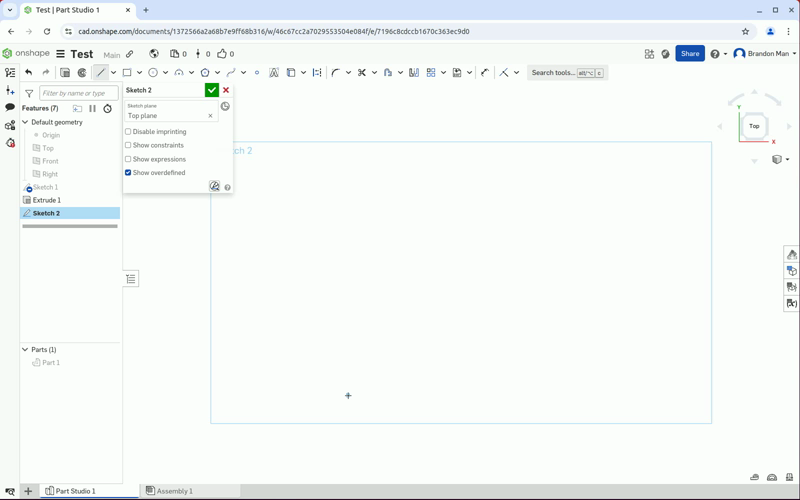
mouse_move(378, 395)
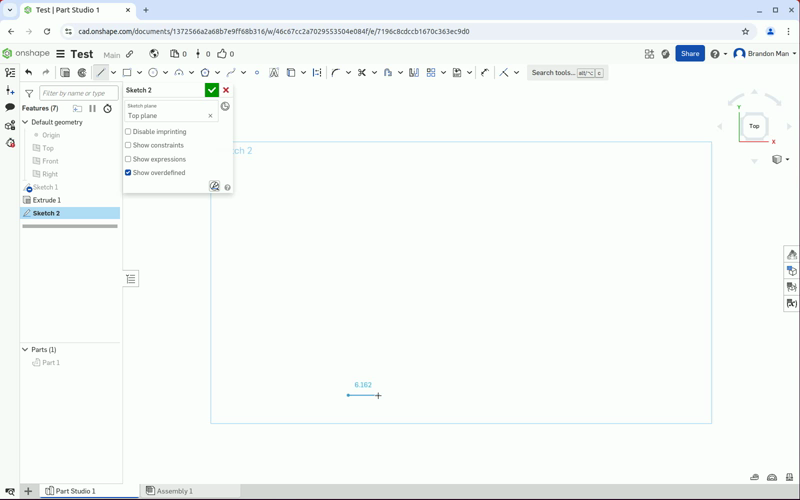
mouse_move(367, 395)
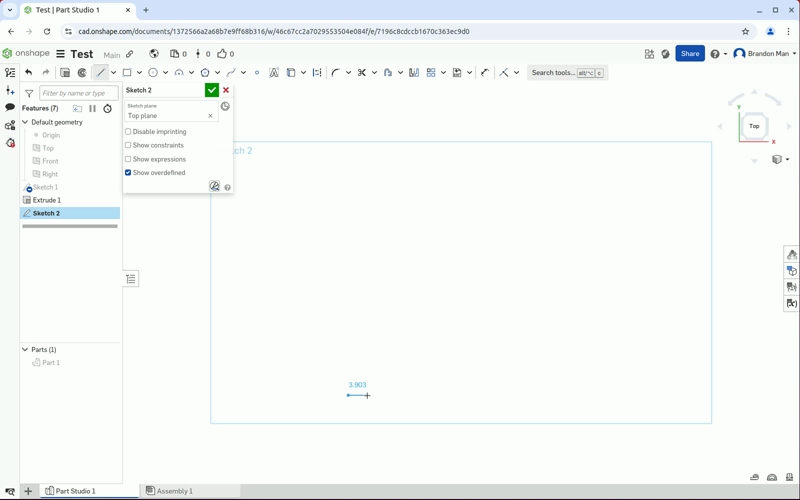
click(367, 395)
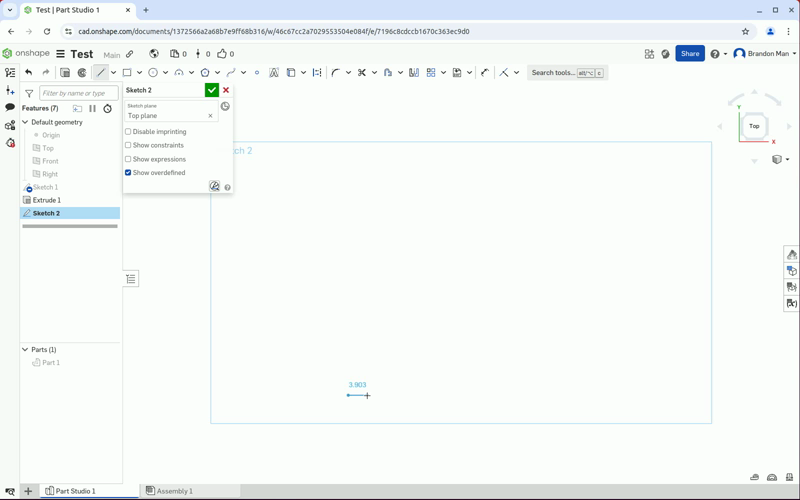
key_up(shift)
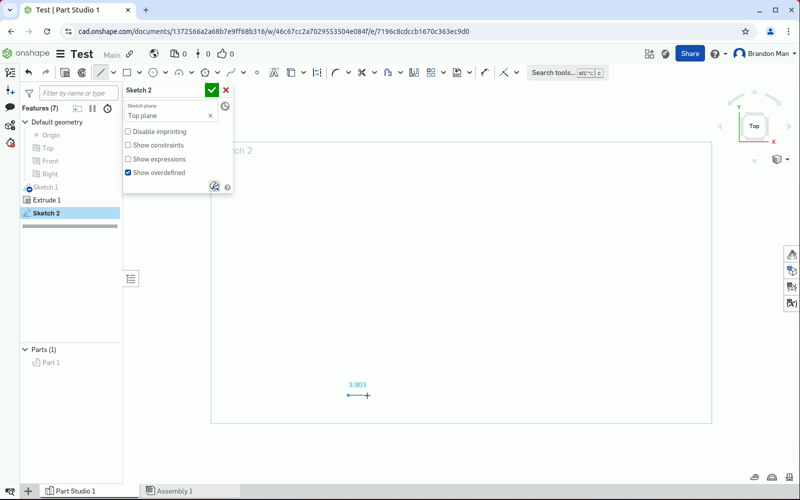
key_down(shift)
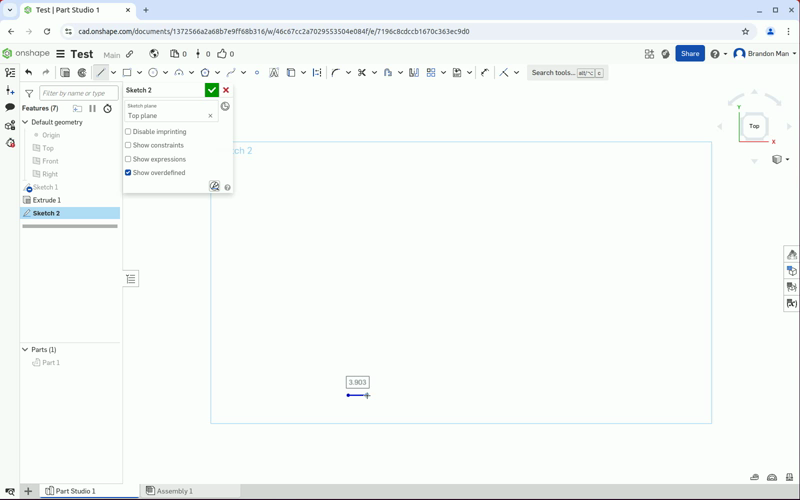
mouse_move(367, 190)
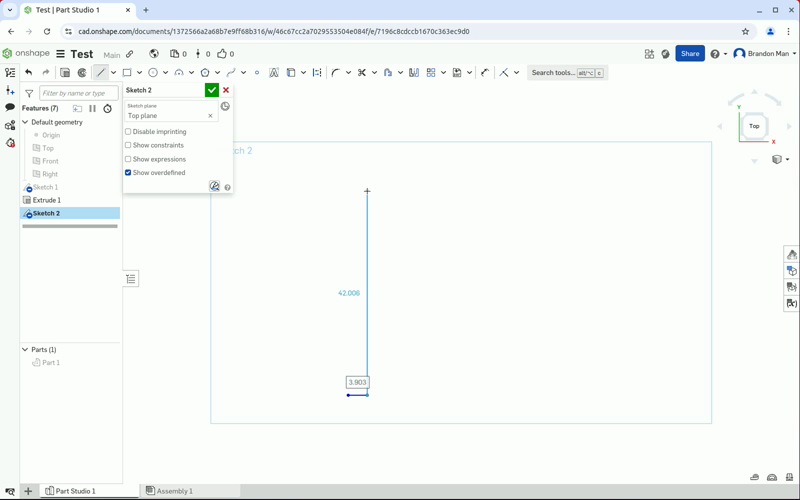
click(367, 190)
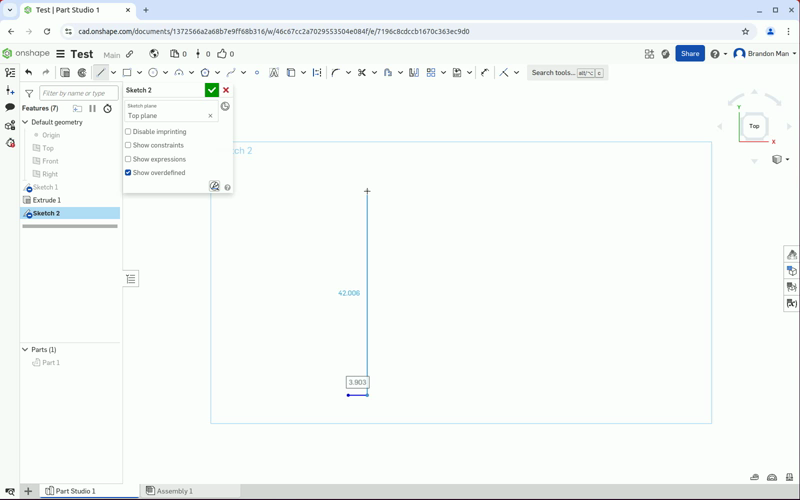
key_up(shift)
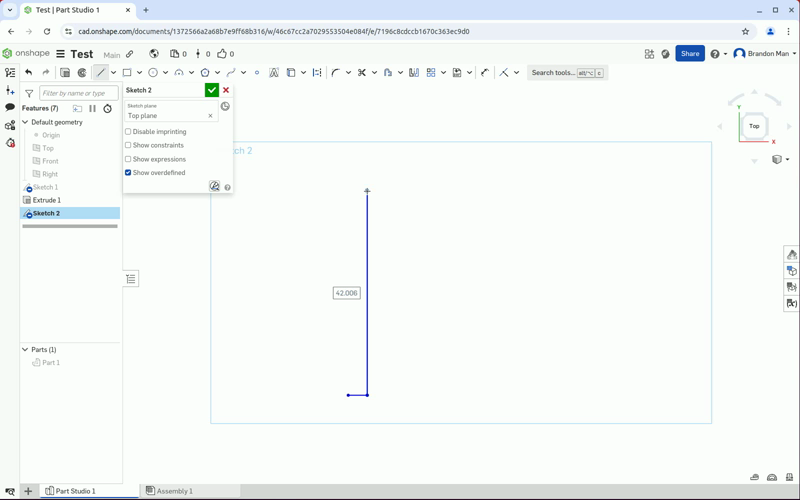
key_down(shift)
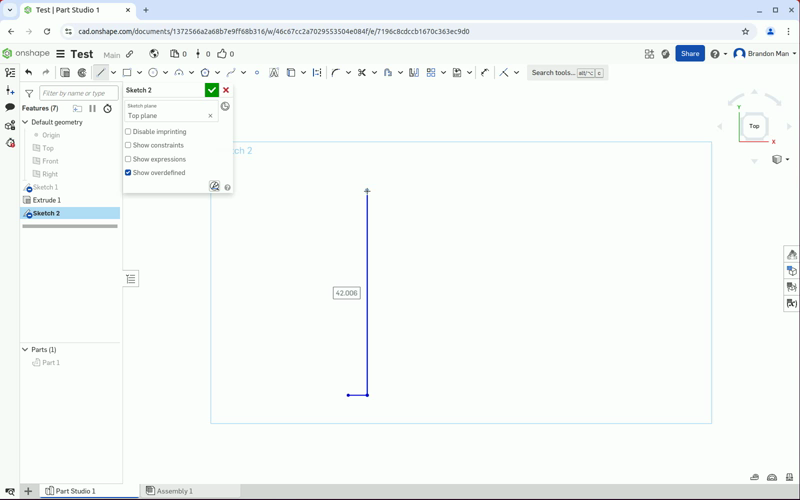
mouse_move(572, 190)
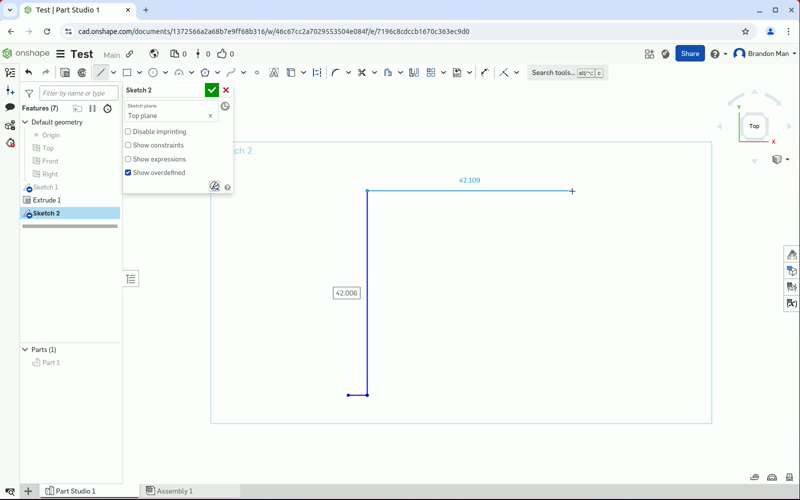
click(572, 190)
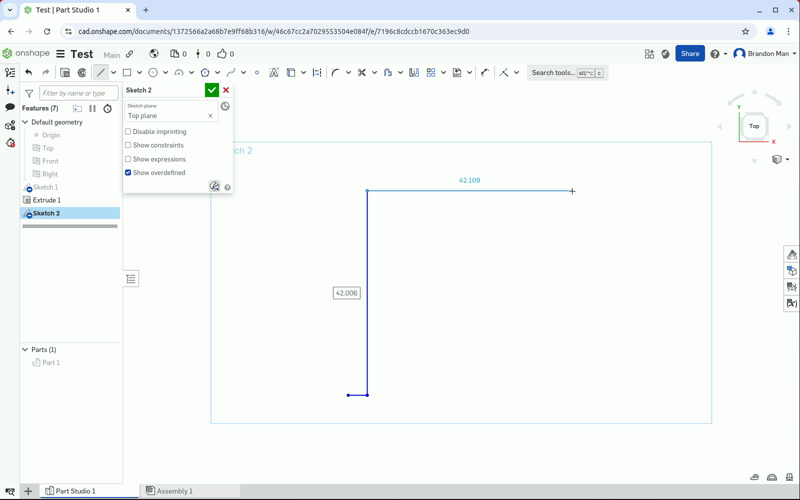
key_up(shift)
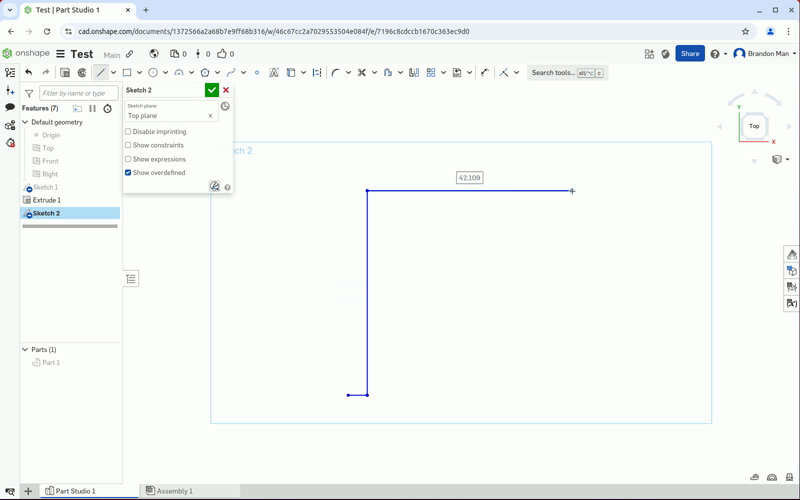
key_down(shift)
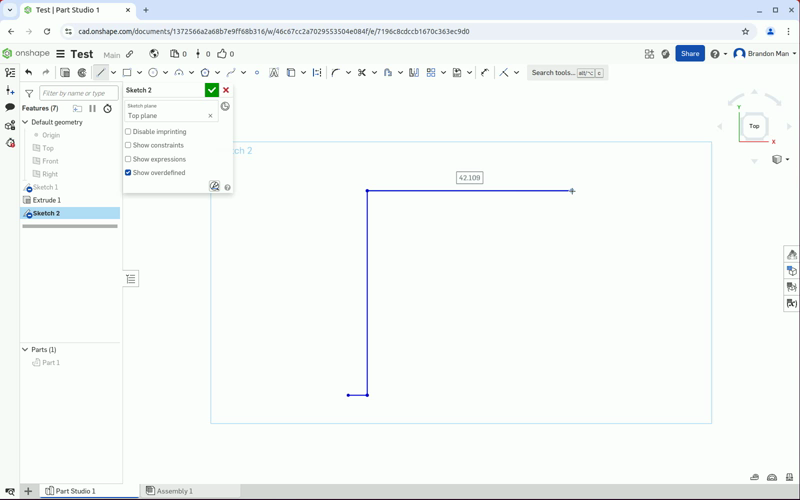
mouse_move(589, 190)
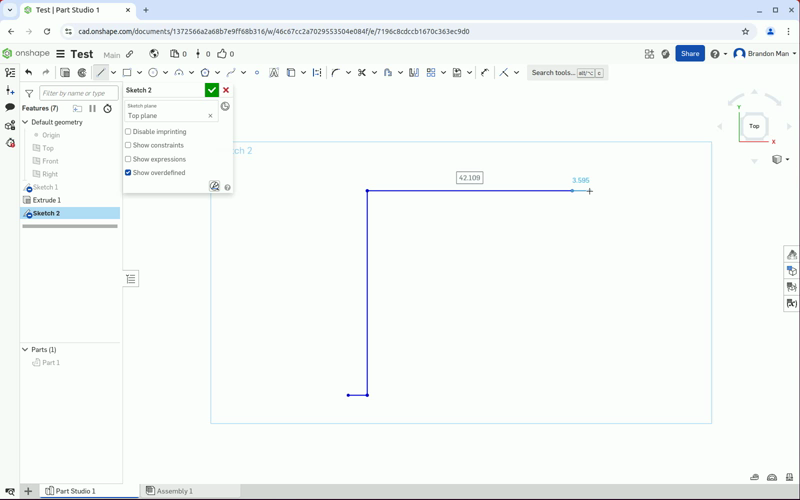
mouse_move(572, 171)
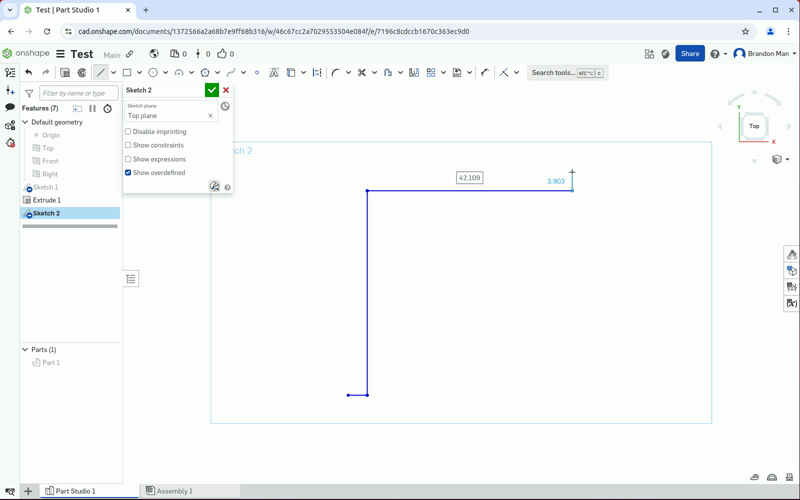
click(572, 171)
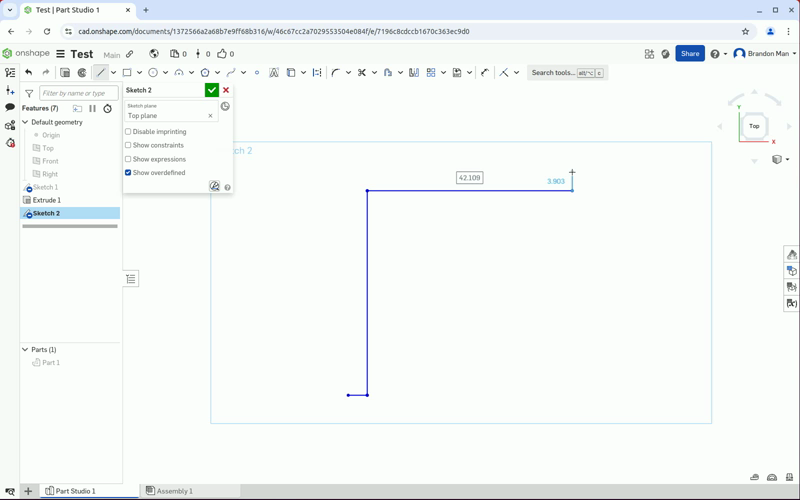
key_up(shift)
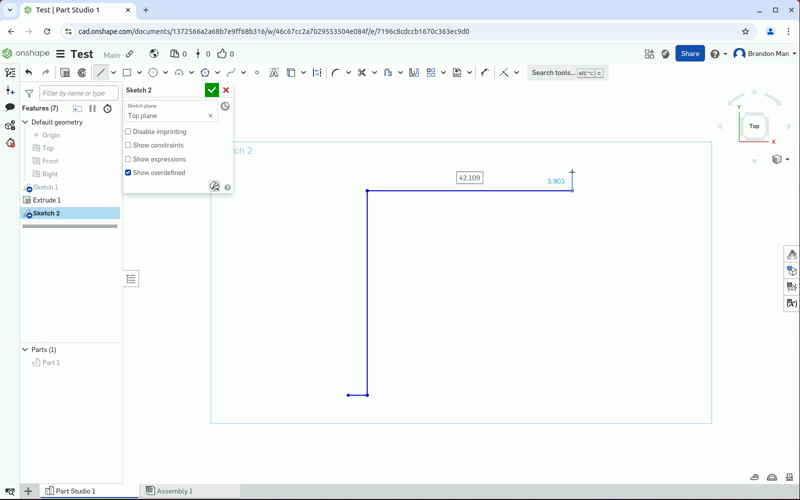
key_down(shift)
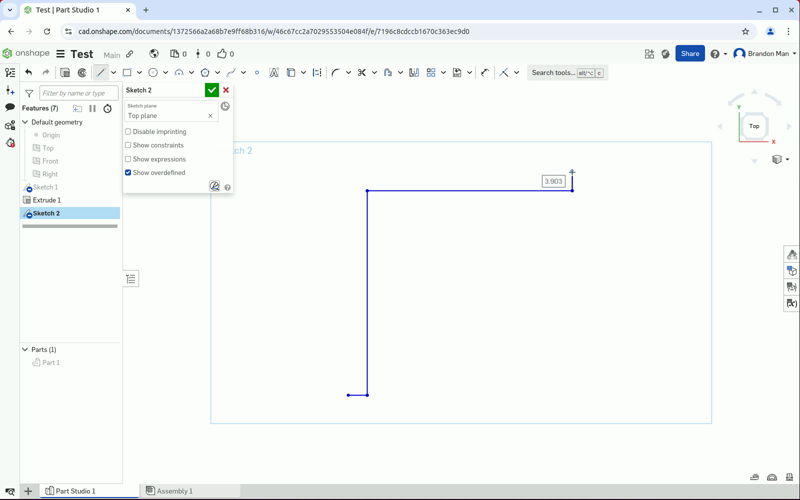
mouse_move(348, 171)
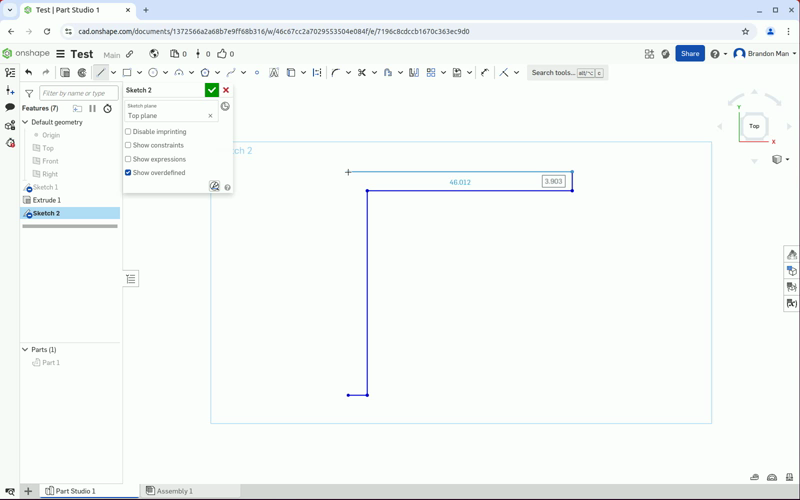
click(348, 171)
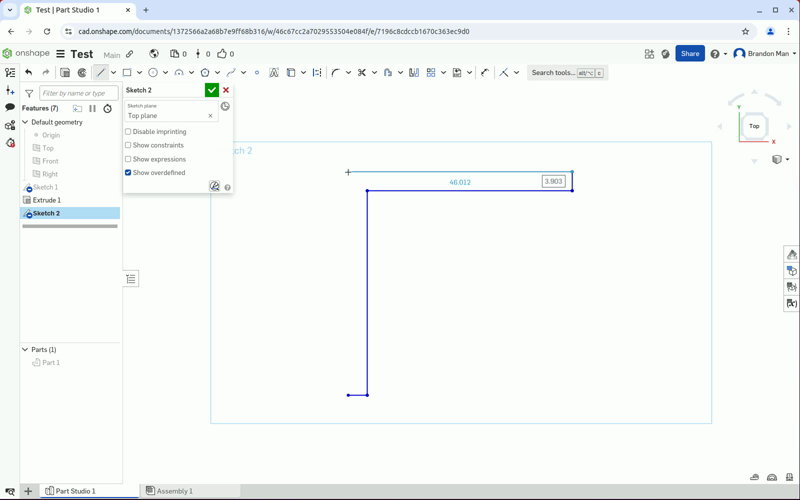
key_up(shift)
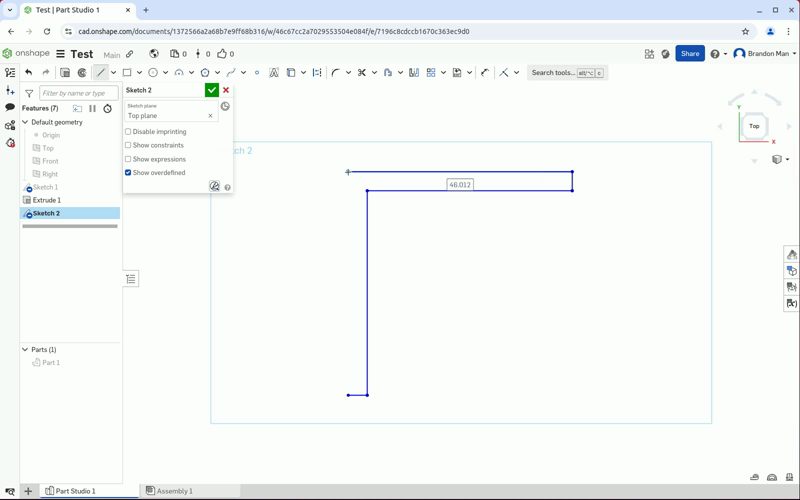
key_down(shift)
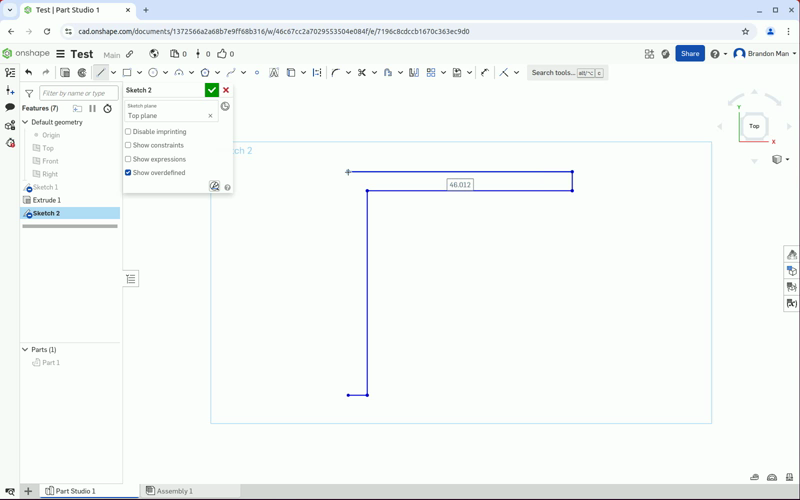
mouse_move(348, 395)
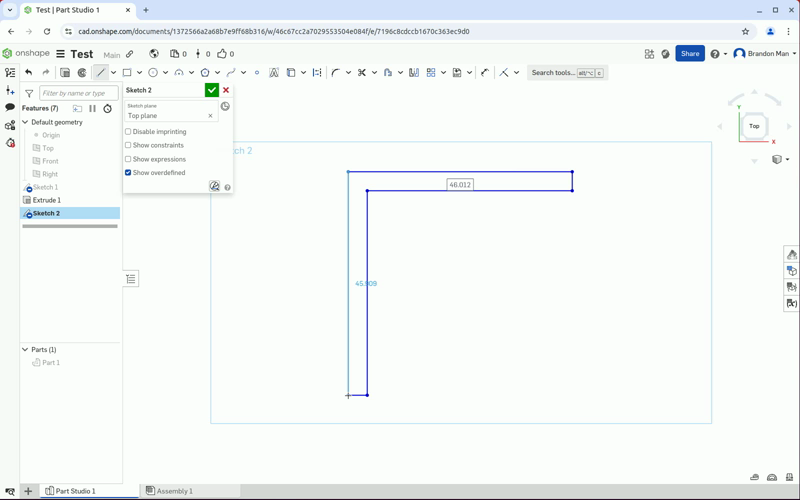
key_up(shift)
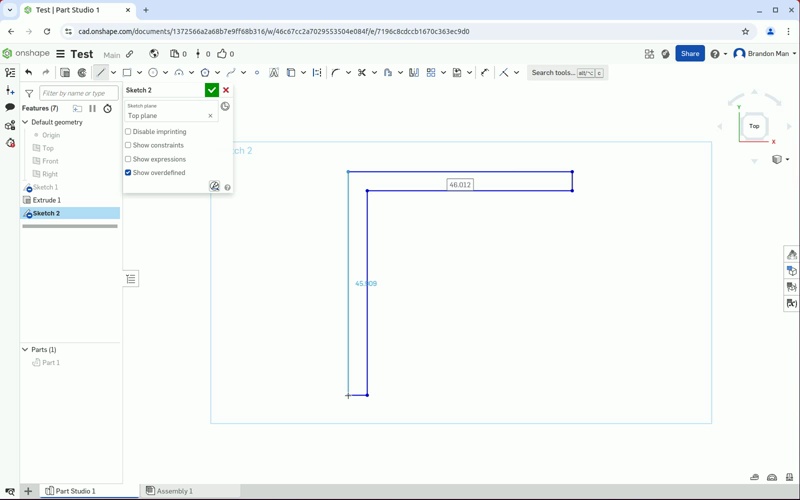
click(348, 395)
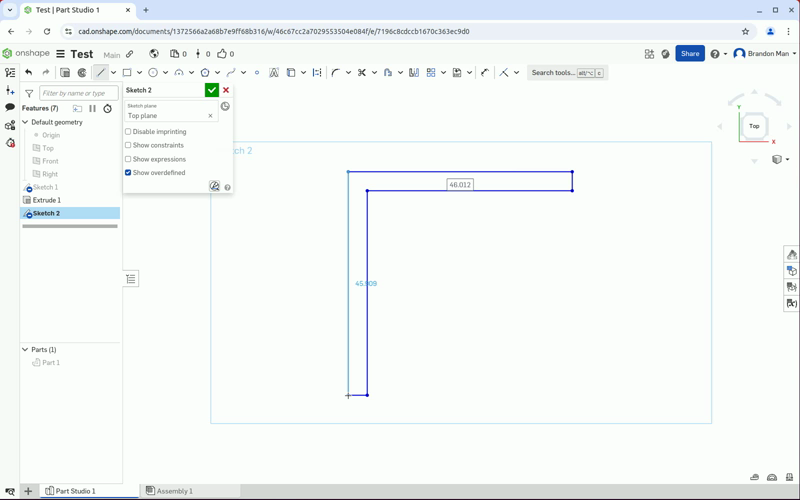
key(esc)
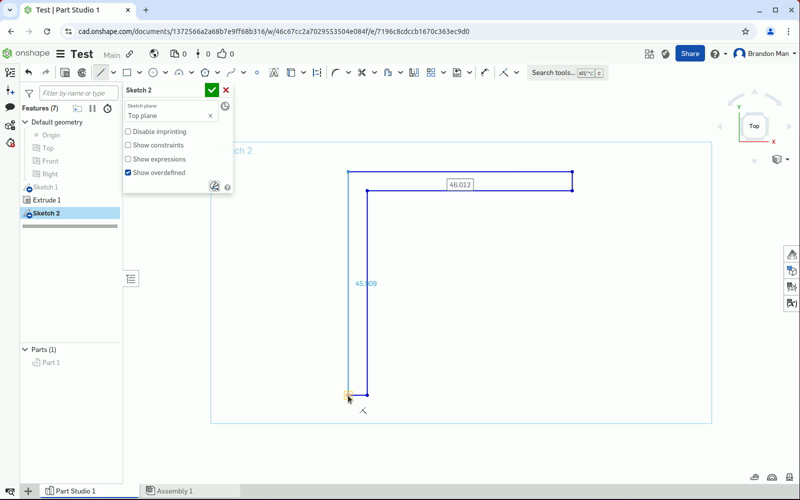
mouse_move(530, 181)
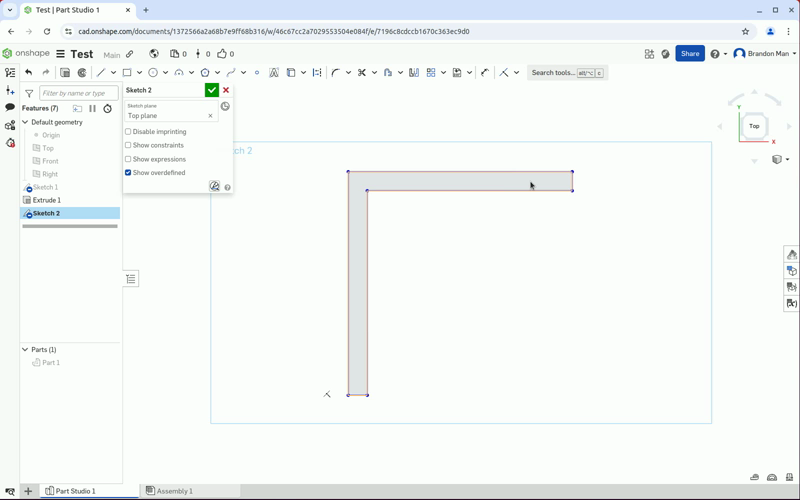
click(530, 181)
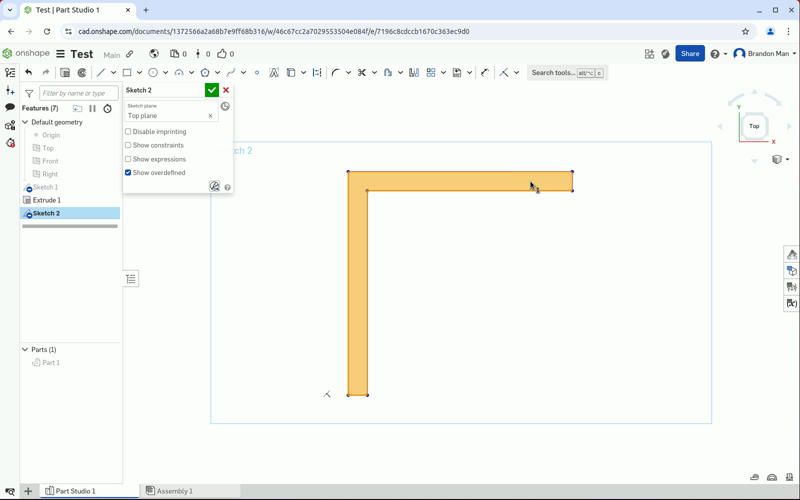
mouse_move(73, 352)
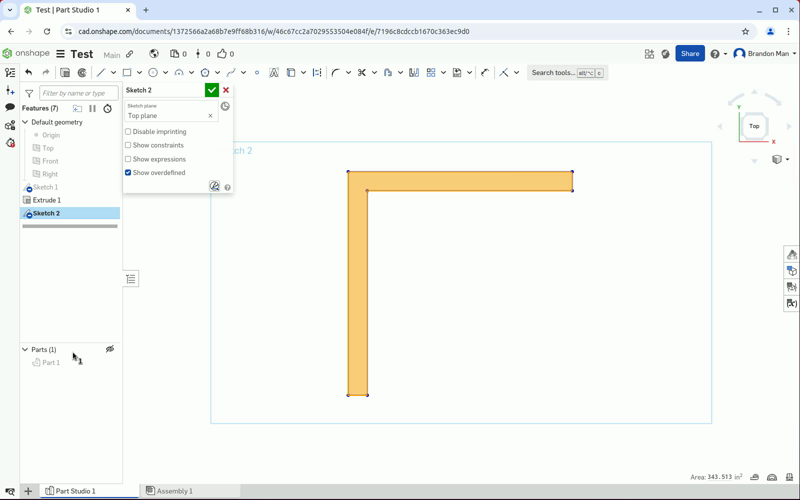
key(shift+y)
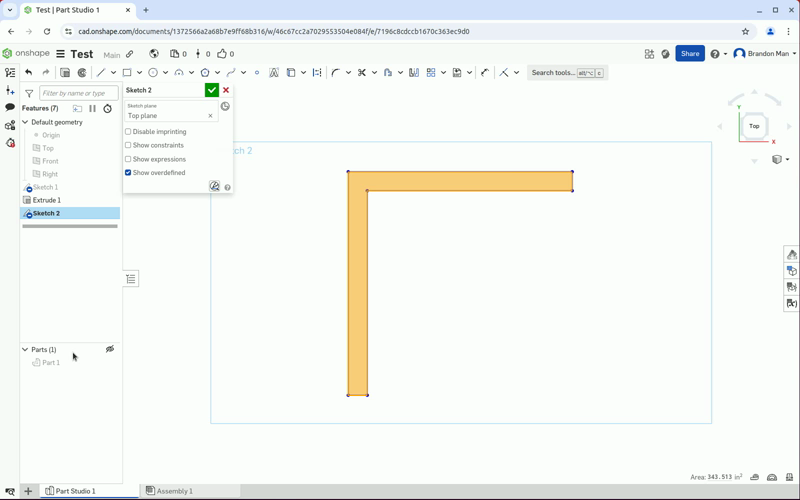
key(shift+e)
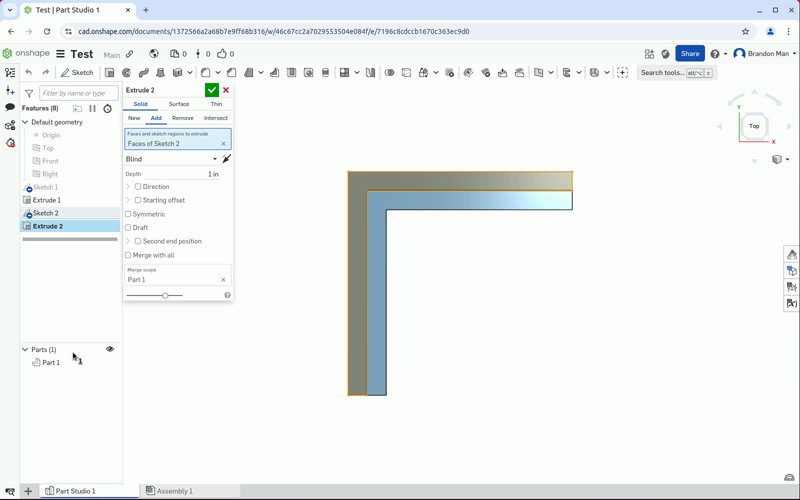
mouse_move(143, 106)
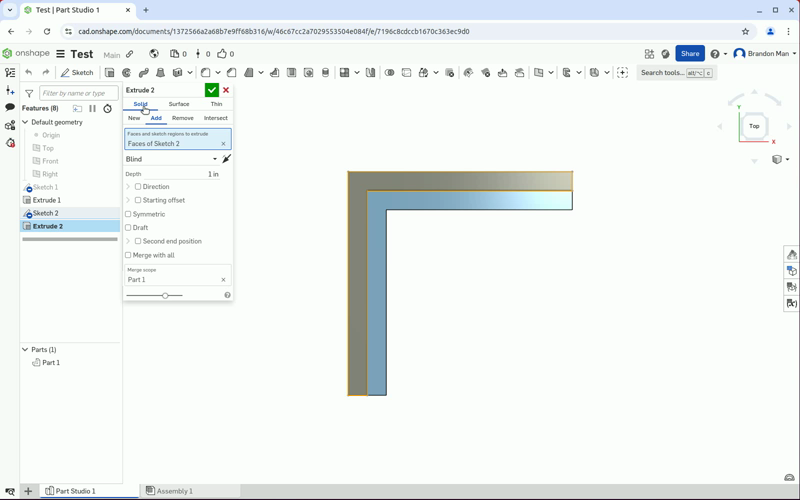
click(143, 106)
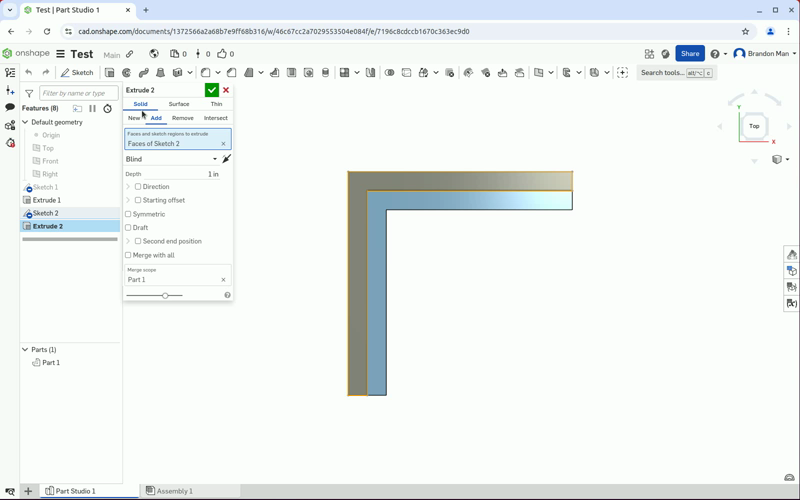
mouse_move(137, 120)
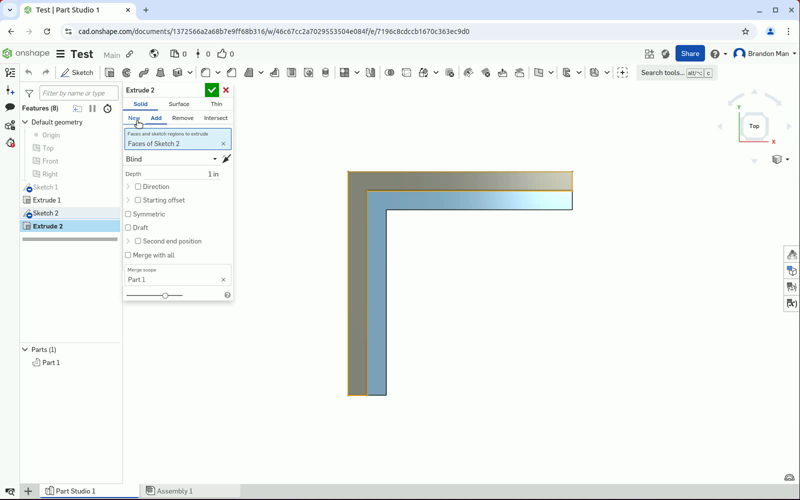
click(137, 120)
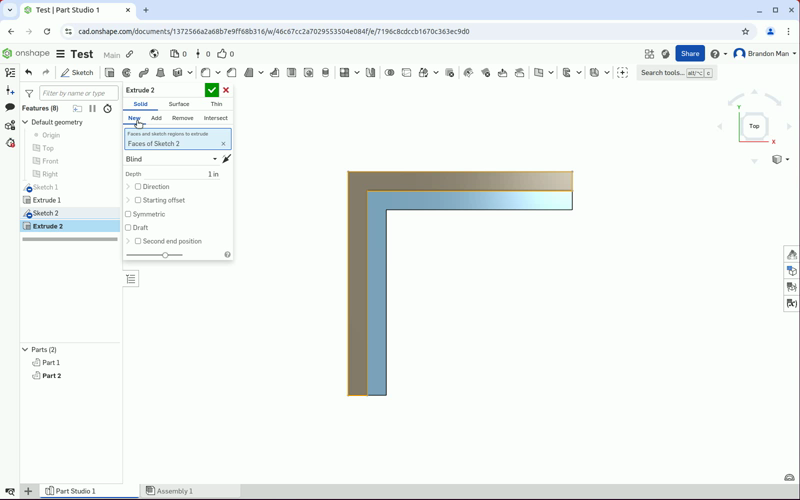
key(tab, 4)
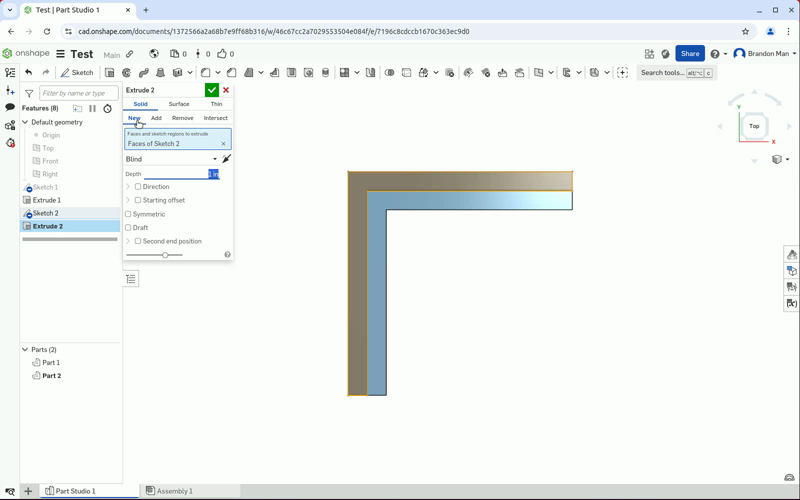
text(7.703)
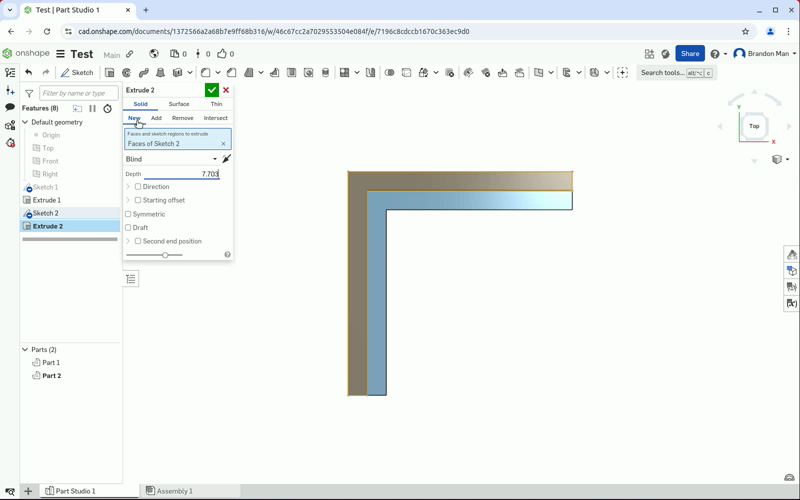
key(enter)
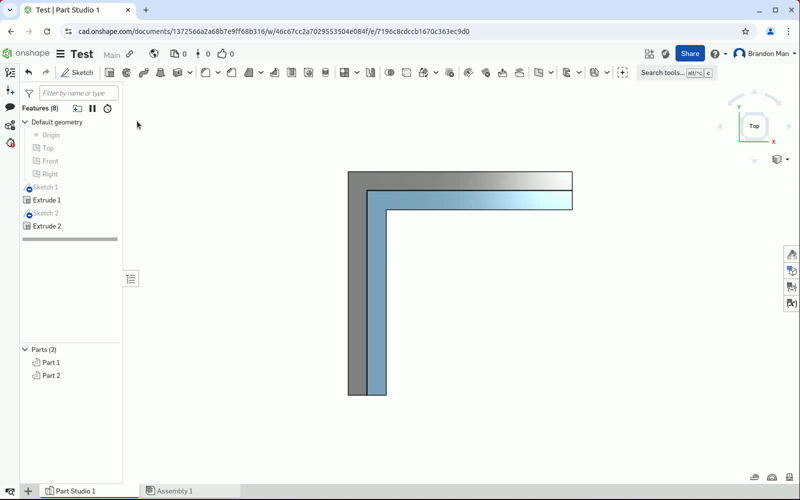
key(shift+h)
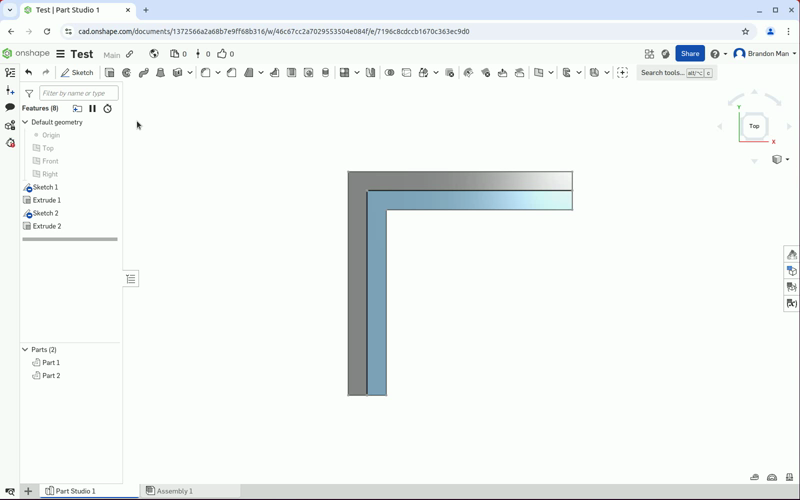
key(shift+h)
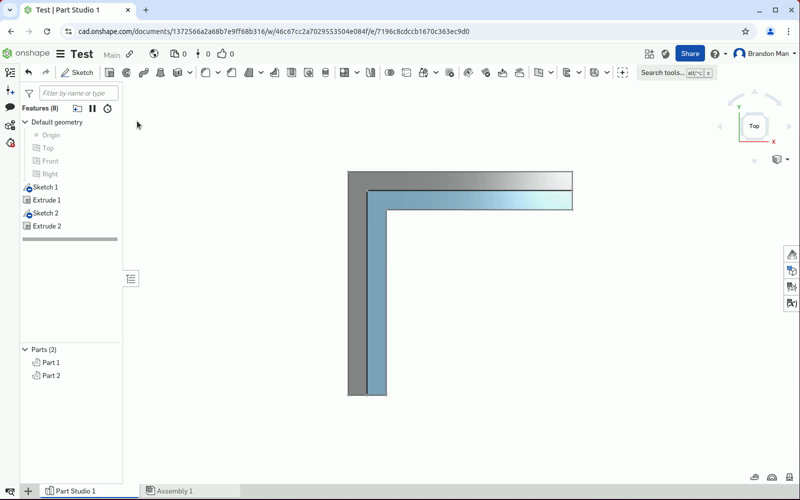
key(shift+7)
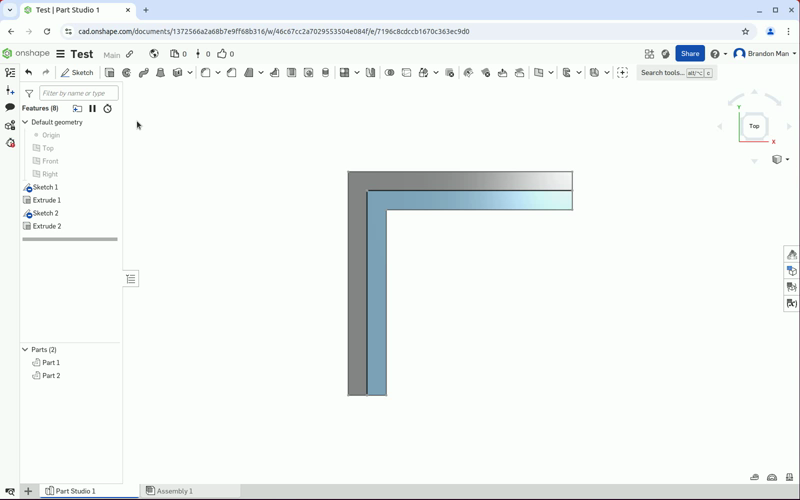
key(up, 3)
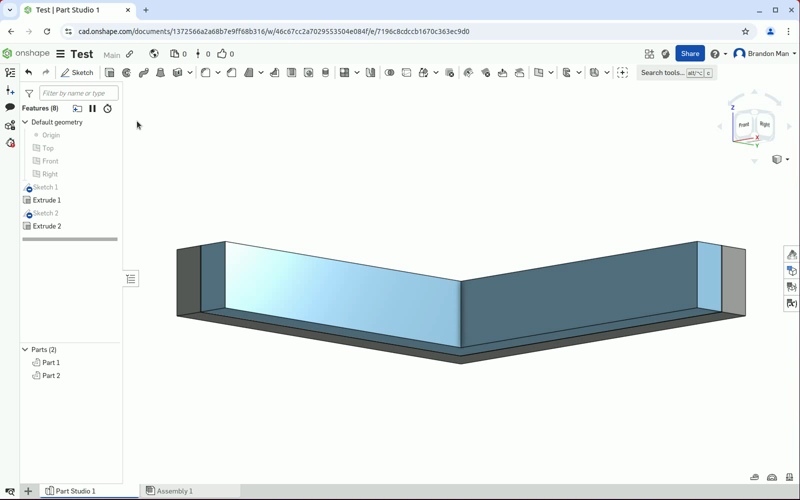
key(left, 3)
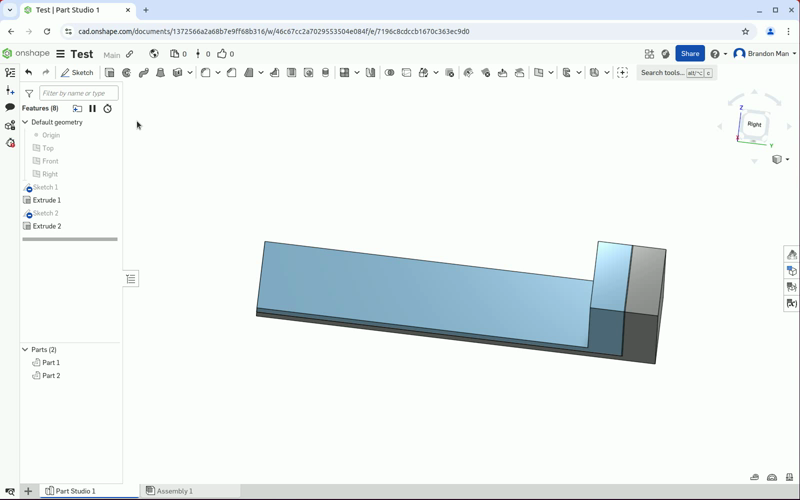
key(right, 3)
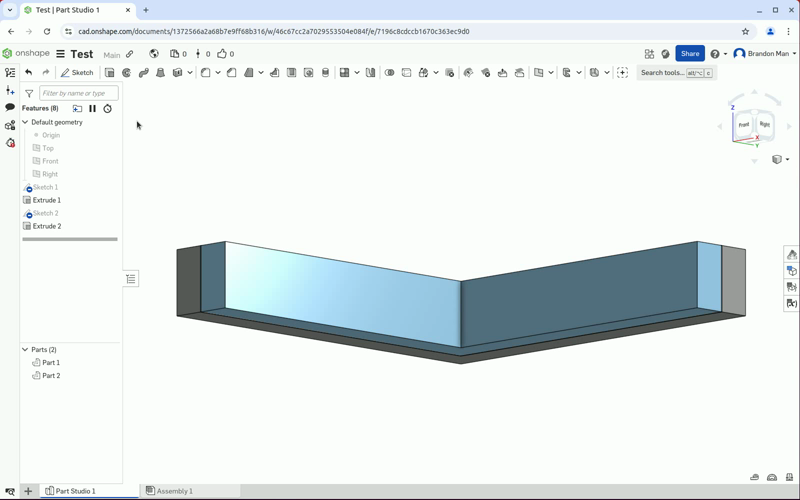
key(down, 3)
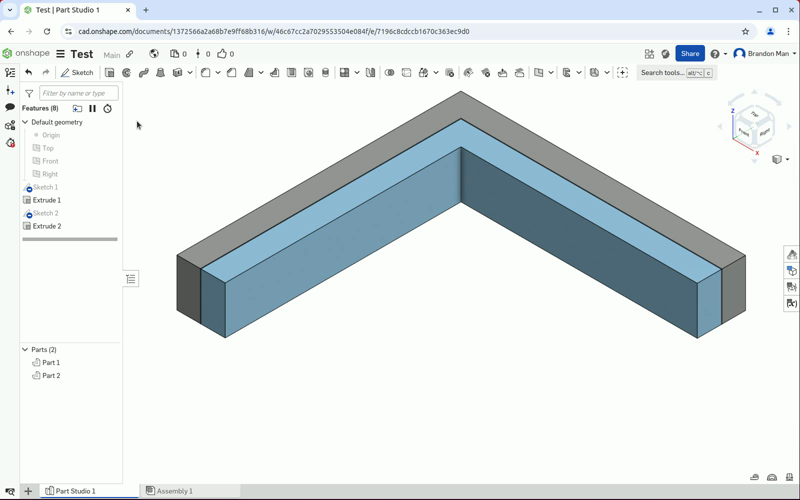
mouse_move(73, 189)
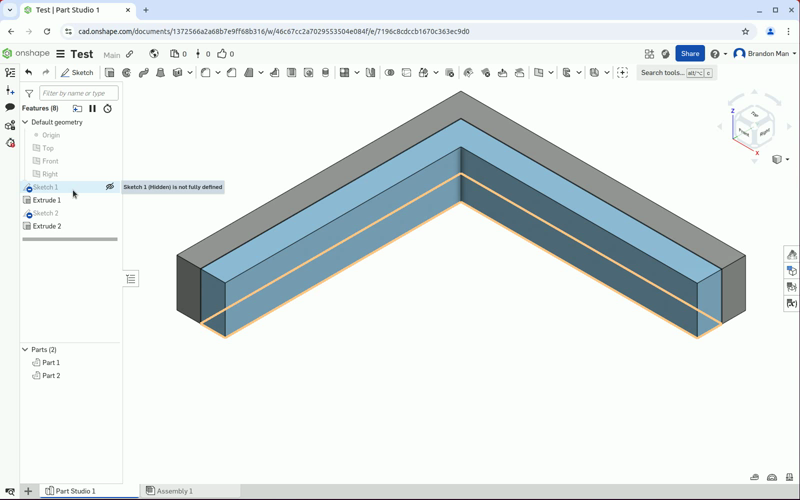
click(73, 189)